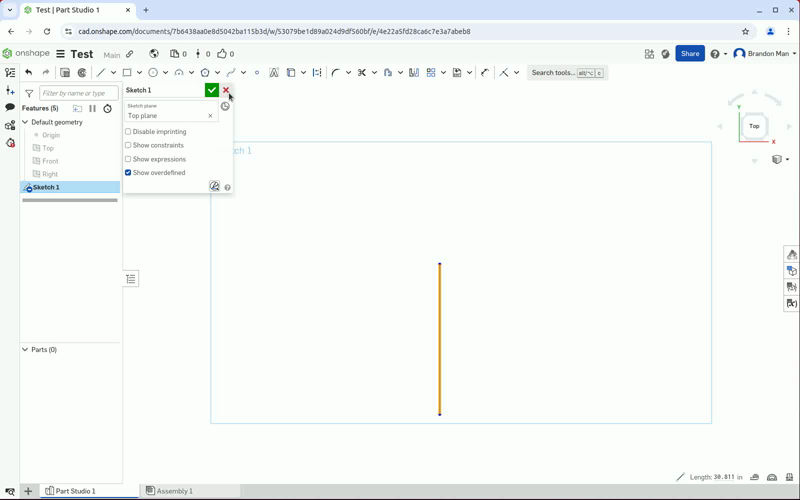
key(shift+h)
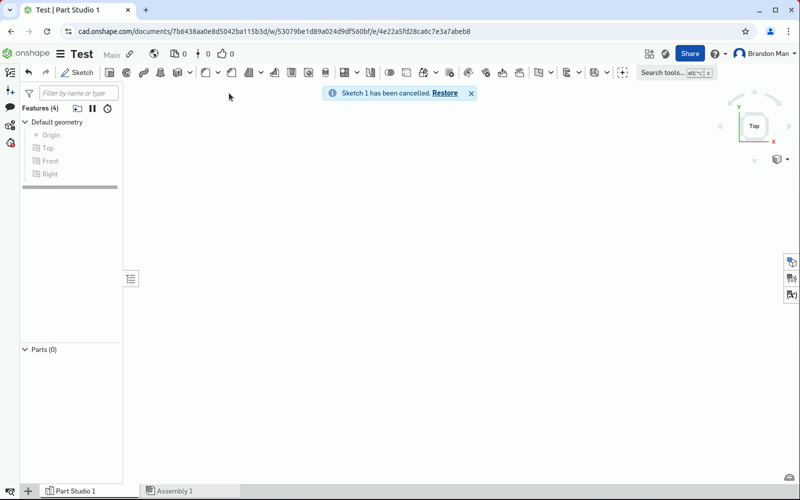
mouse_move(73, 352)
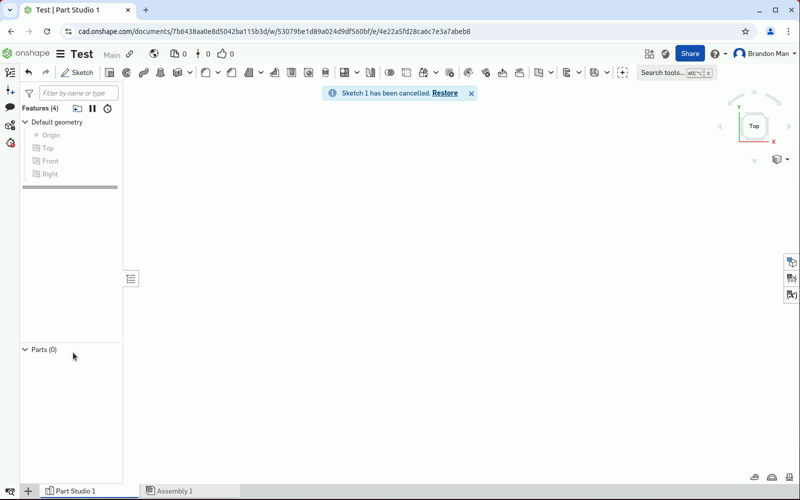
key(y)
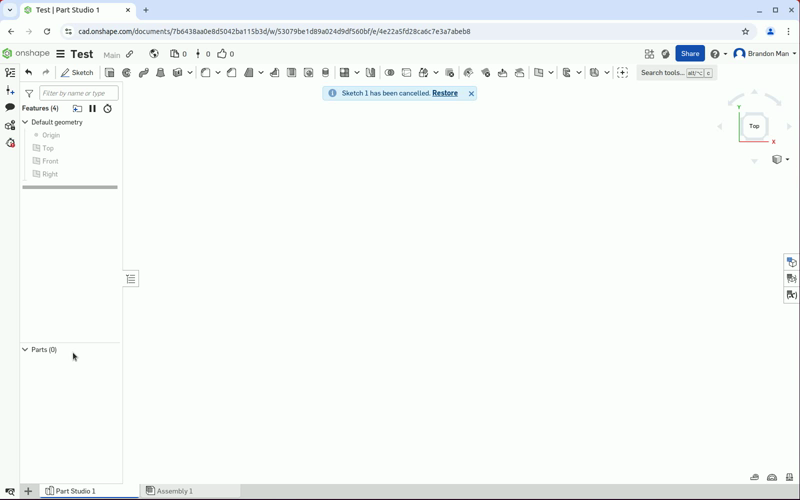
key(shift+p)
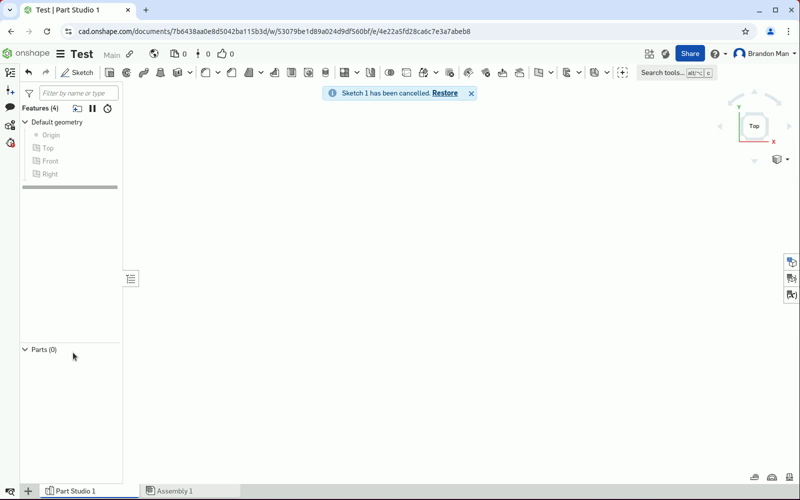
key(space)
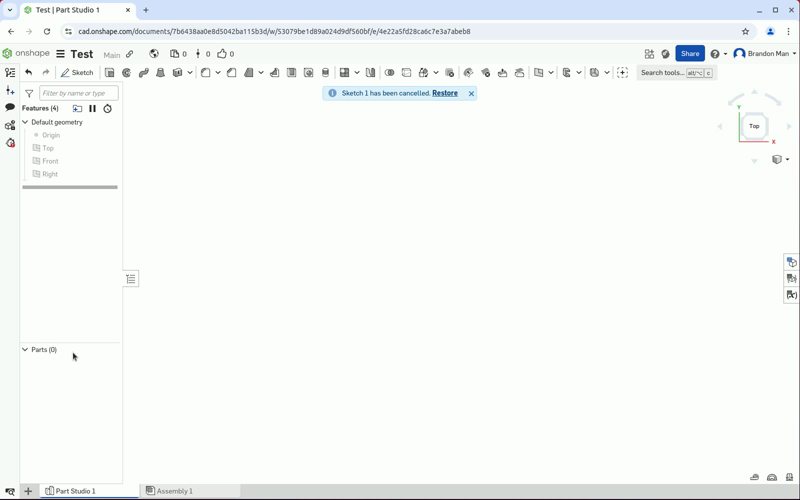
key_down(shift)
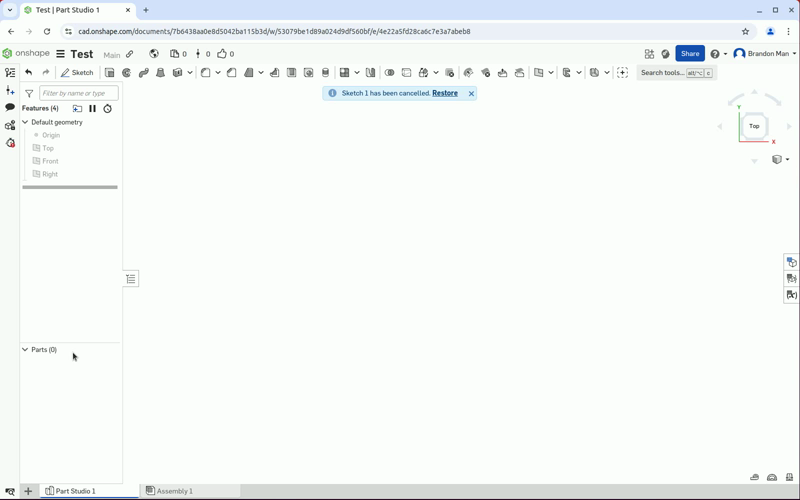
key(up)
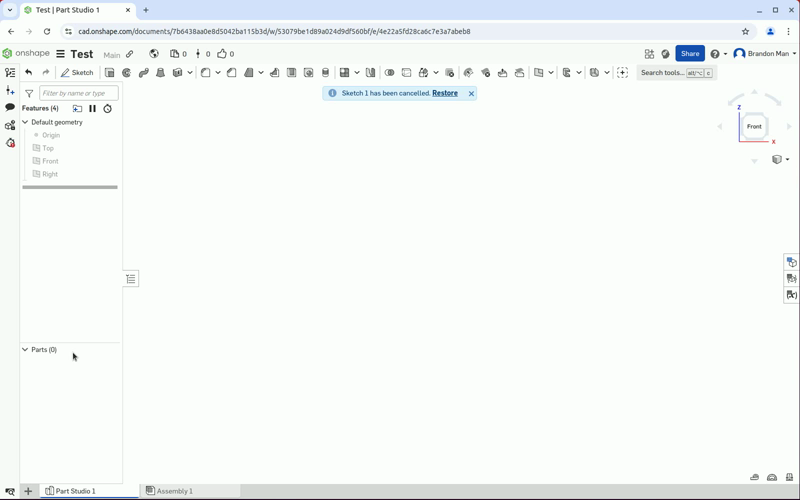
key_up(shift)
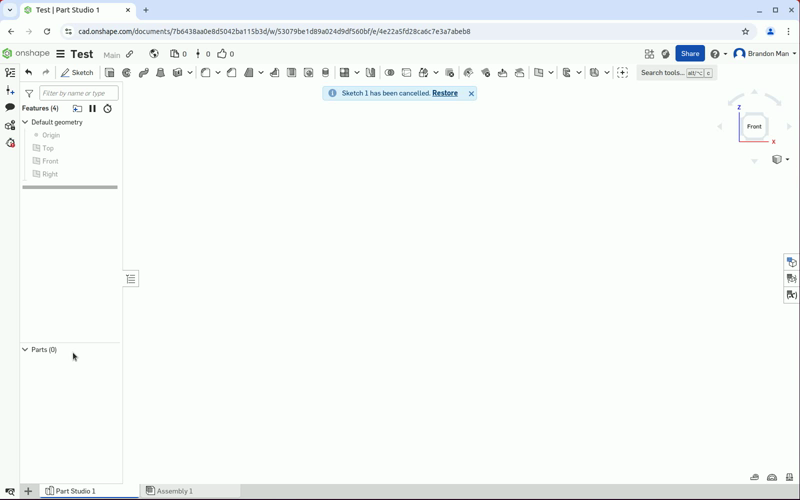
key(space)
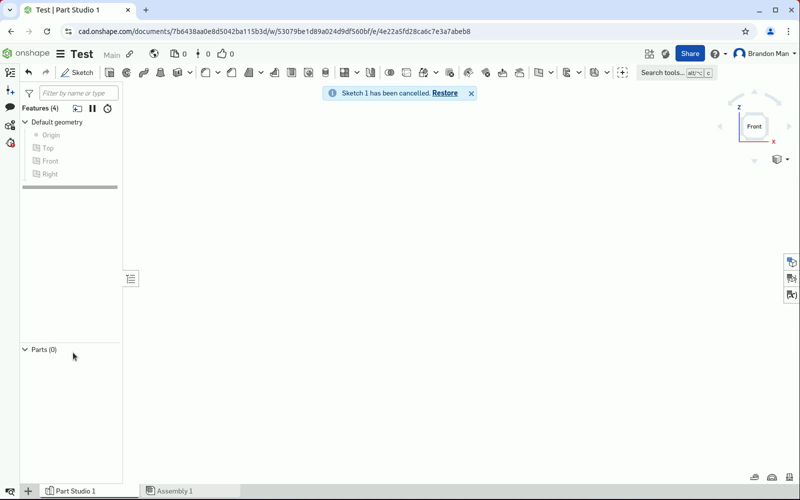
key_down(shift)
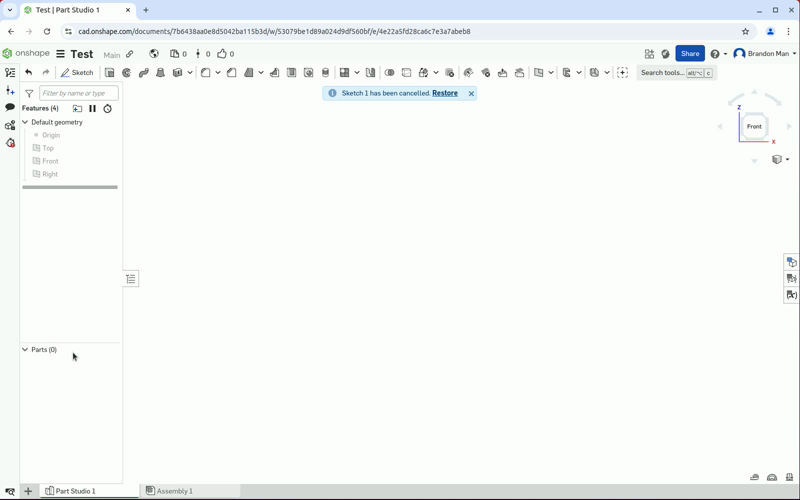
key(left)
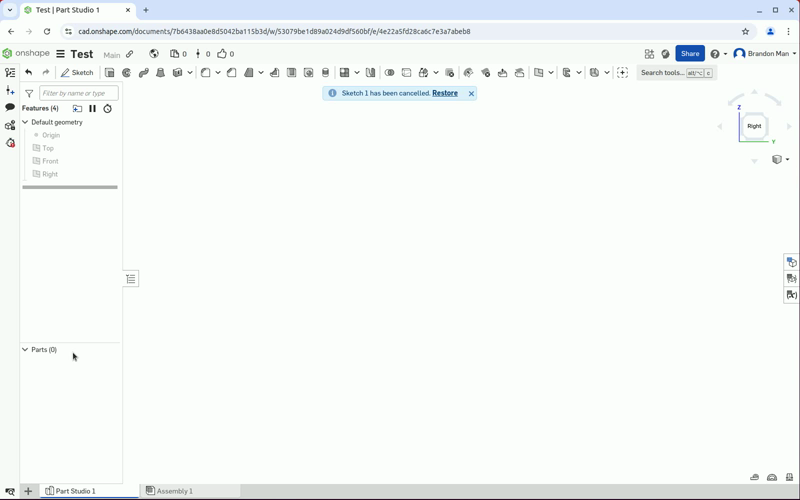
key_up(shift)
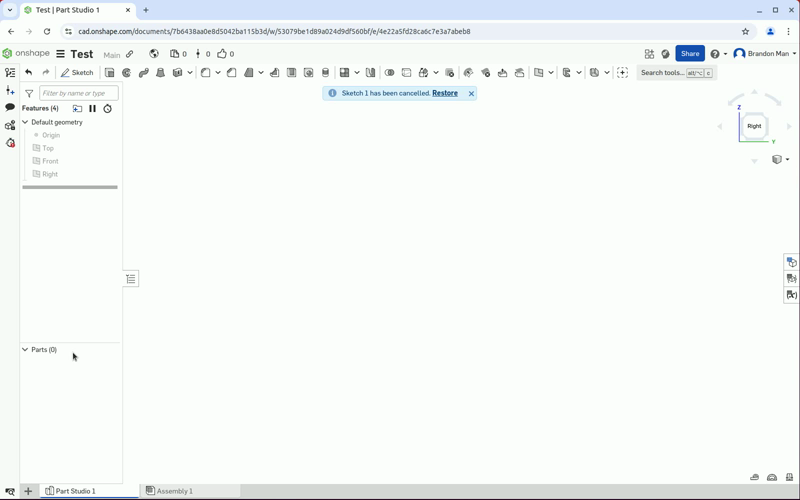
mouse_move(73, 352)
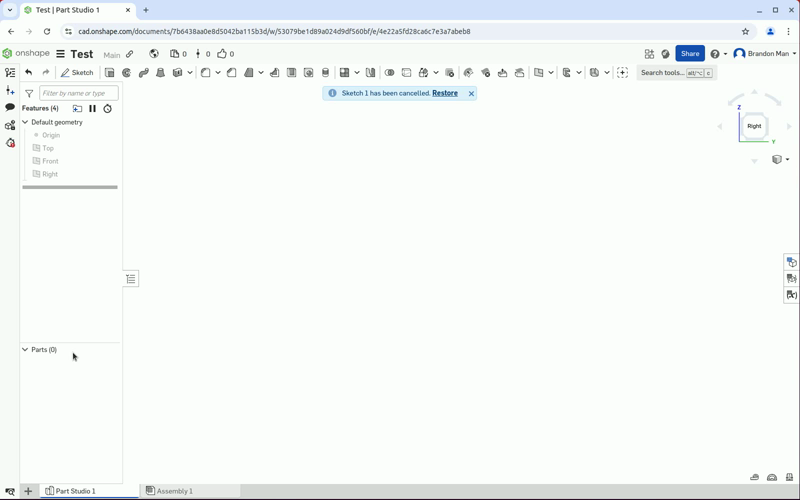
key(shift+y)
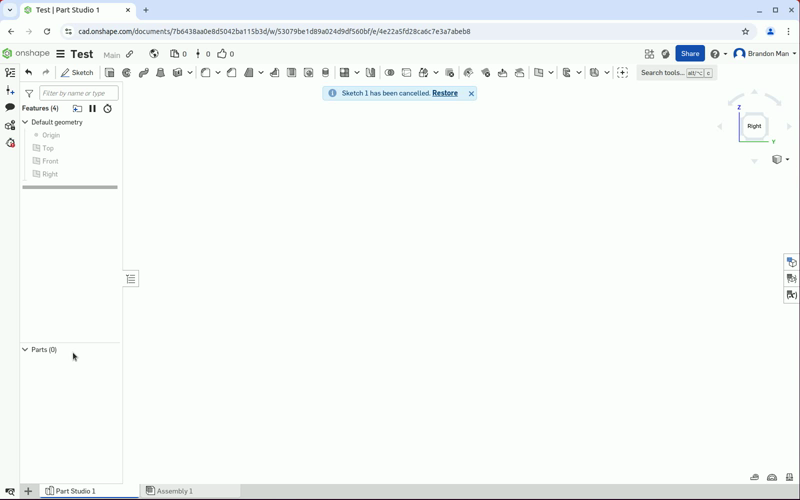
key(shift+s)
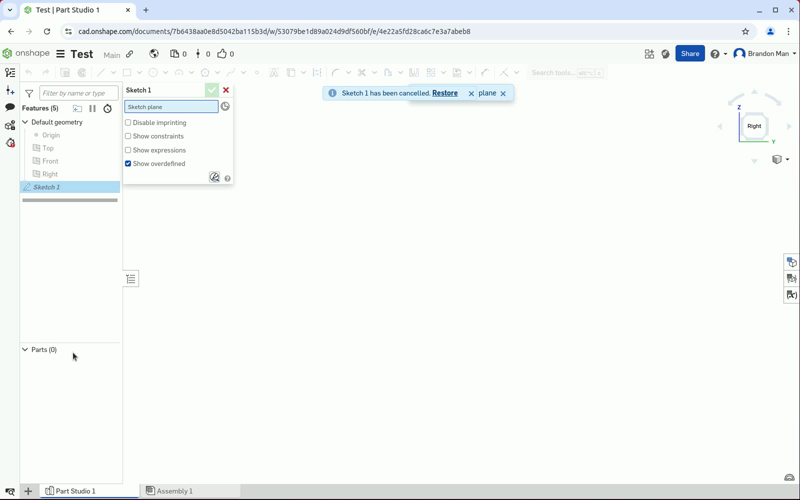
mouse_move(73, 176)
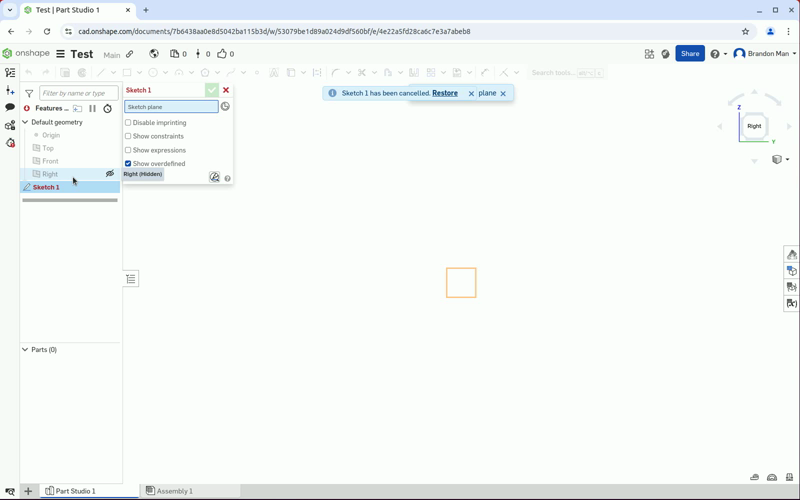
click(73, 176)
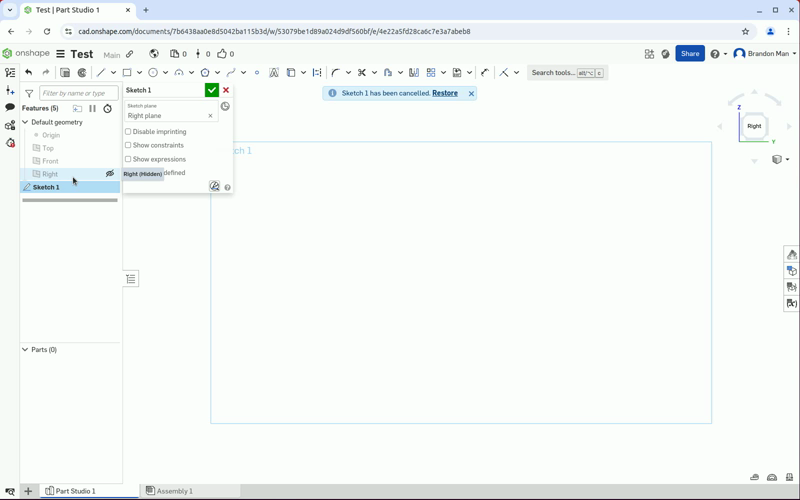
mouse_move(73, 352)
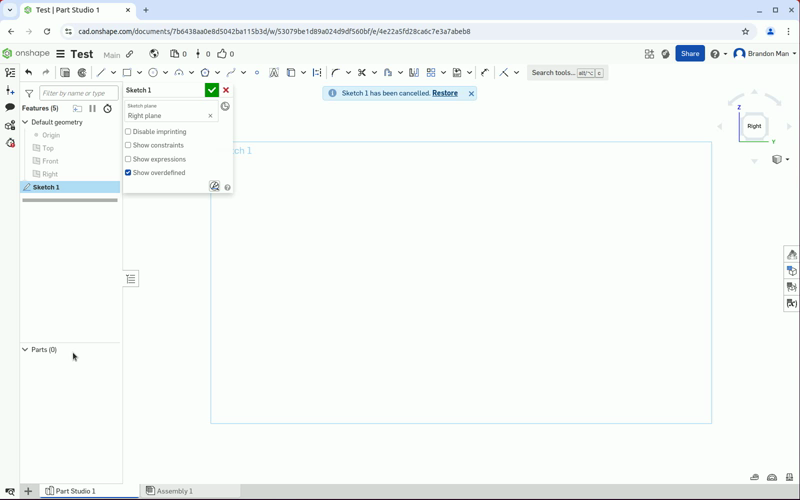
key(y)
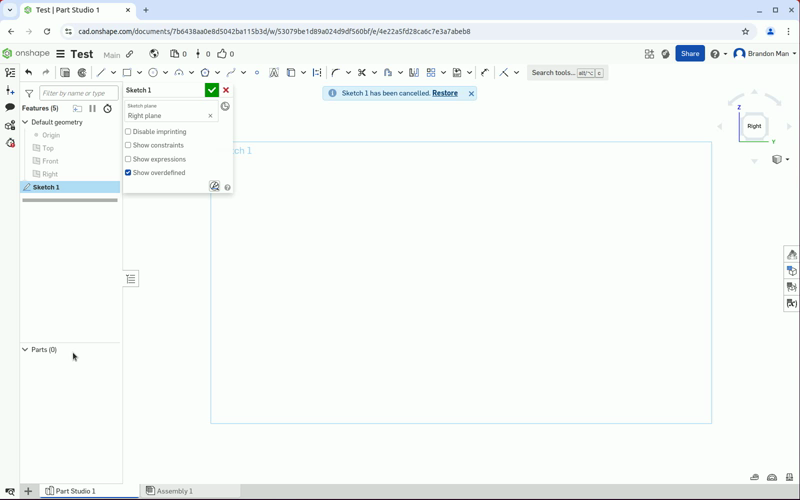
key(l)
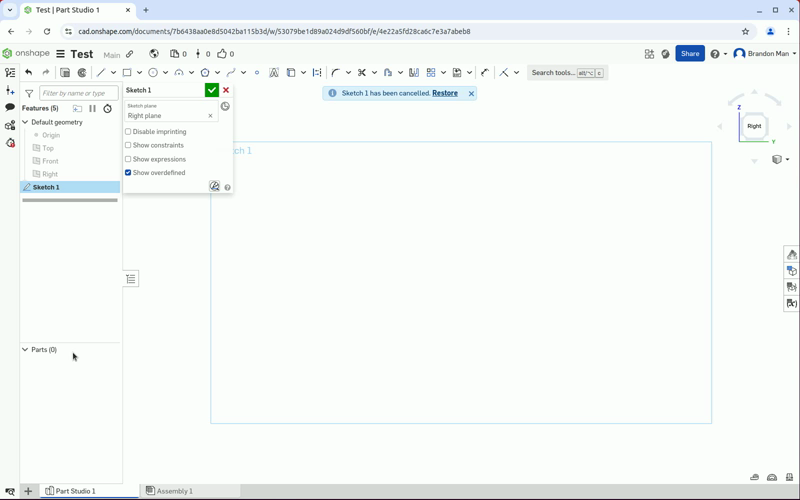
key_down(shift)
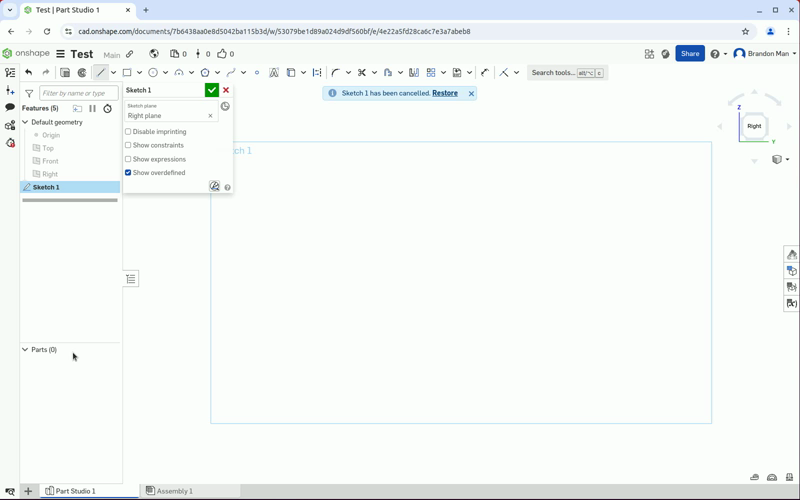
mouse_move(443, 288)
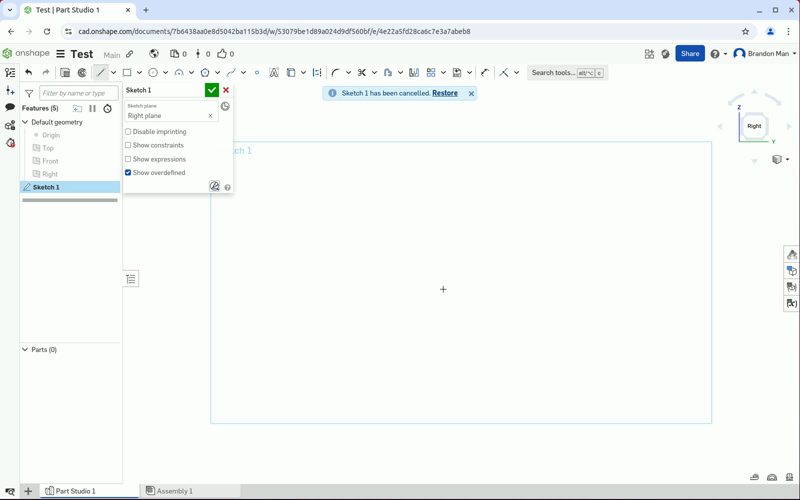
click(443, 288)
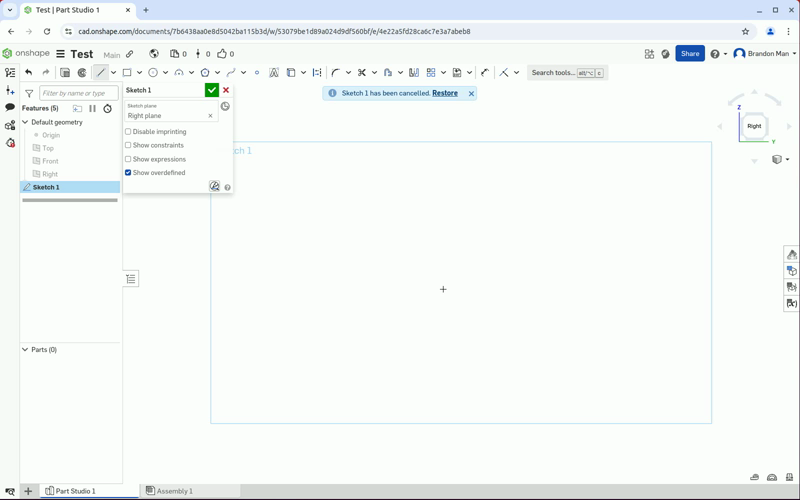
key_up(shift)
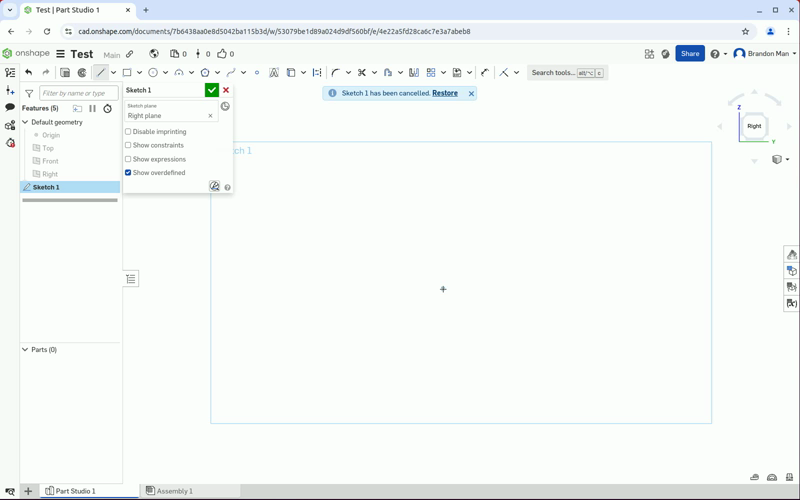
key_down(shift)
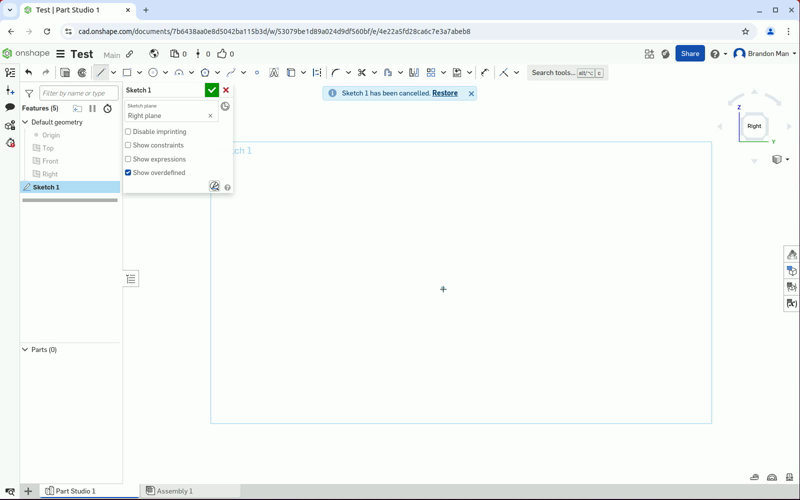
mouse_move(473, 288)
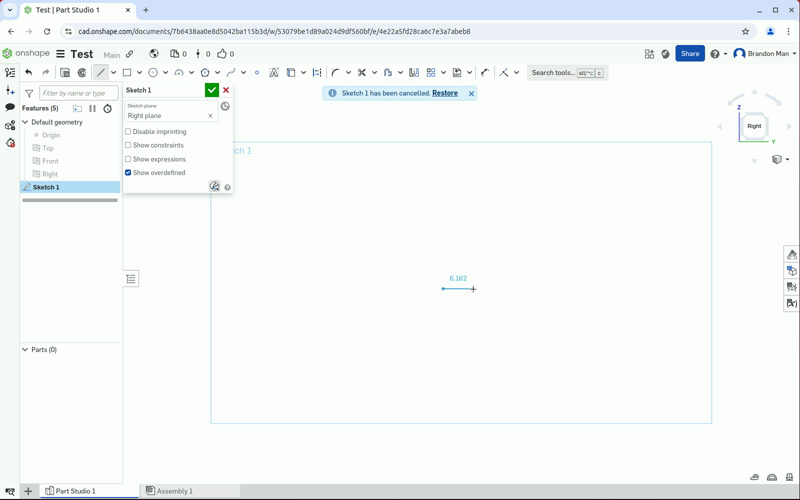
mouse_move(467, 288)
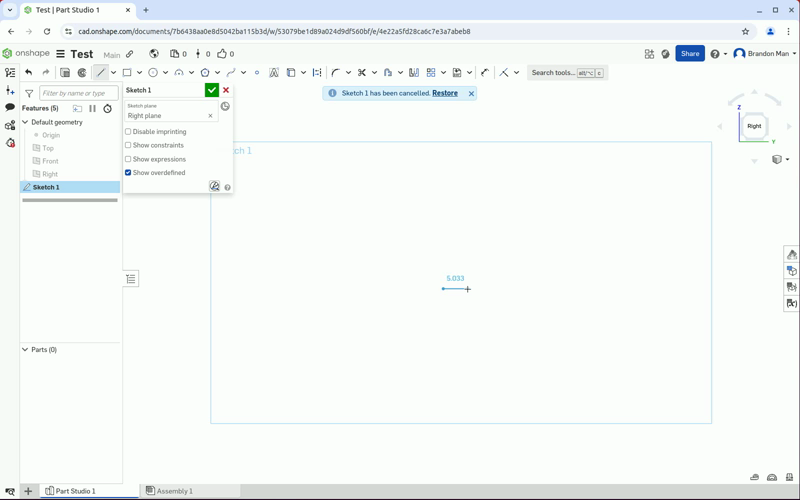
click(467, 288)
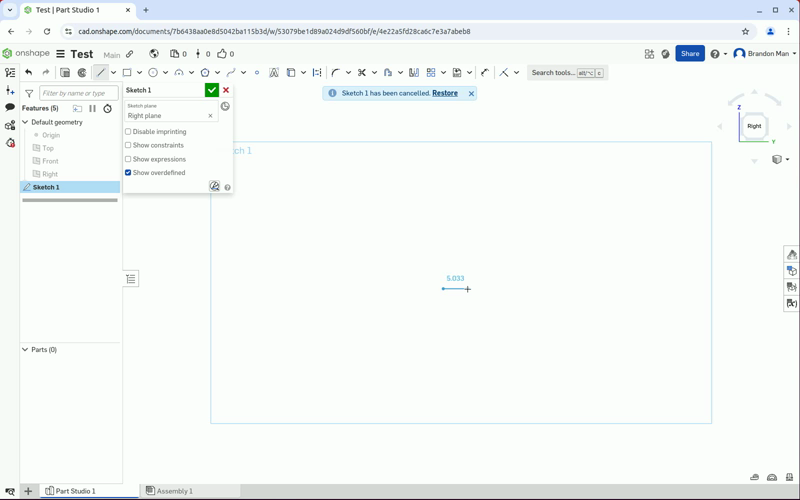
key_up(shift)
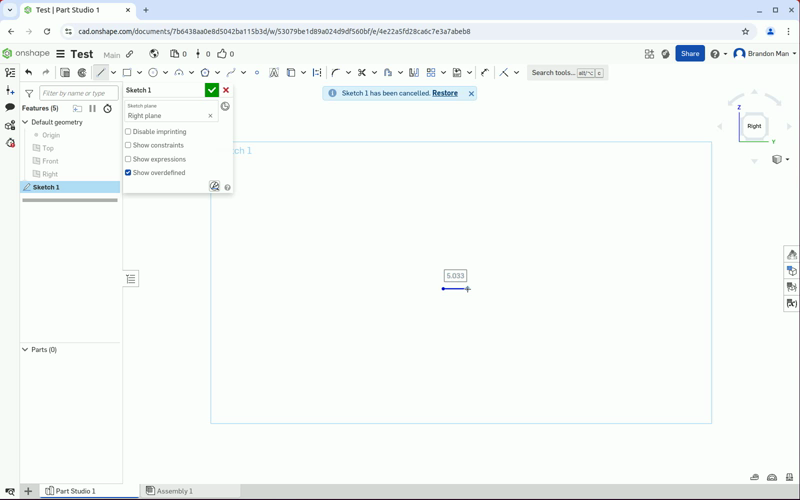
key_down(shift)
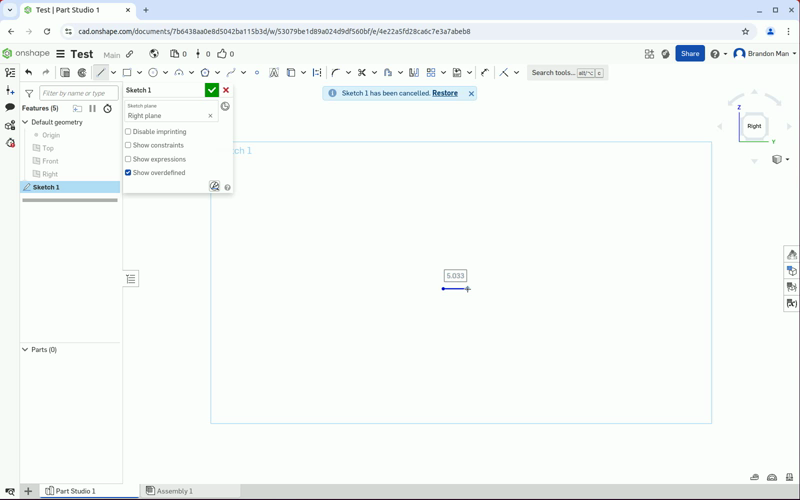
mouse_move(497, 288)
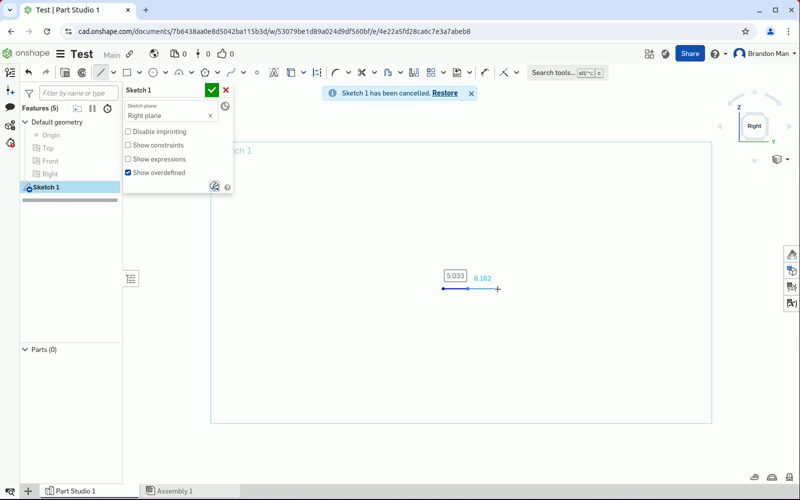
mouse_move(467, 255)
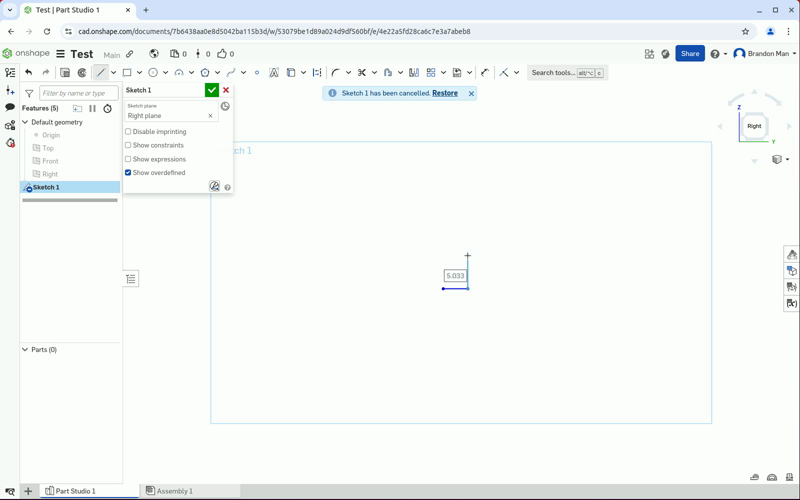
click(467, 255)
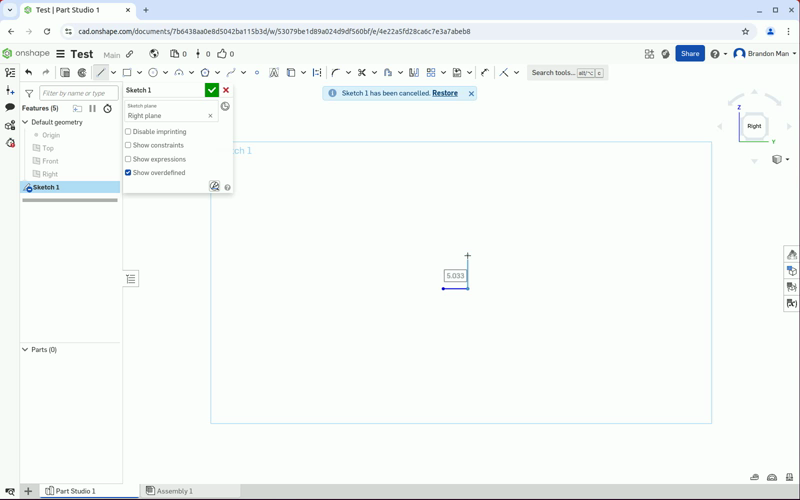
key_up(shift)
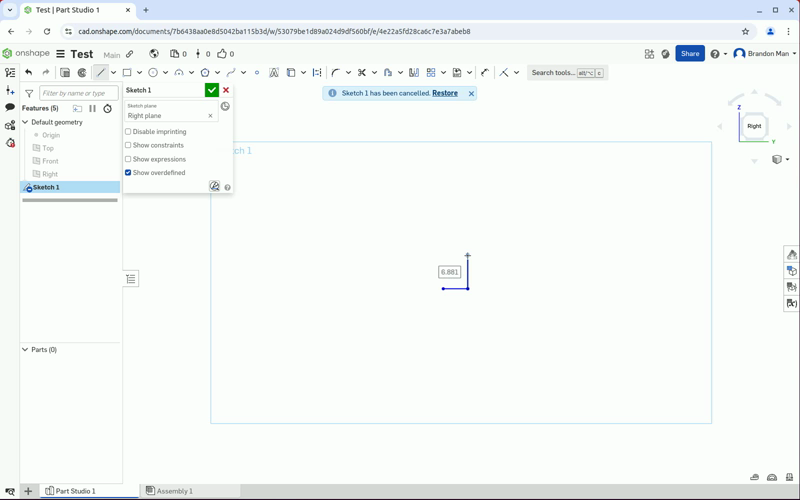
key_down(shift)
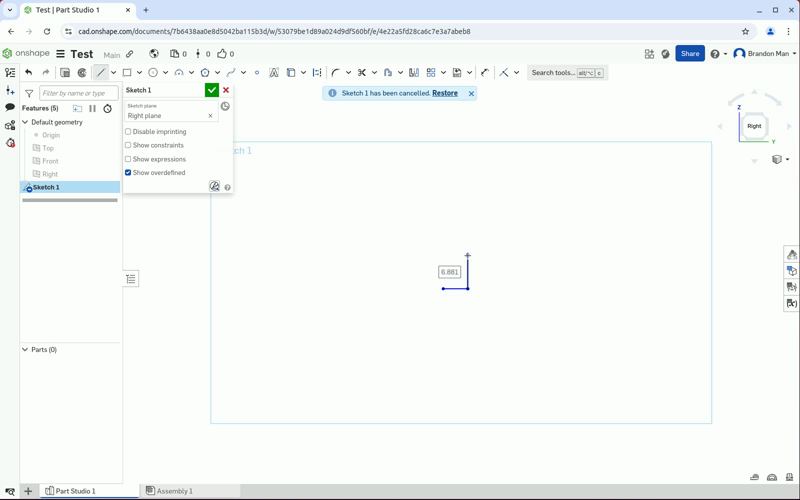
mouse_move(497, 255)
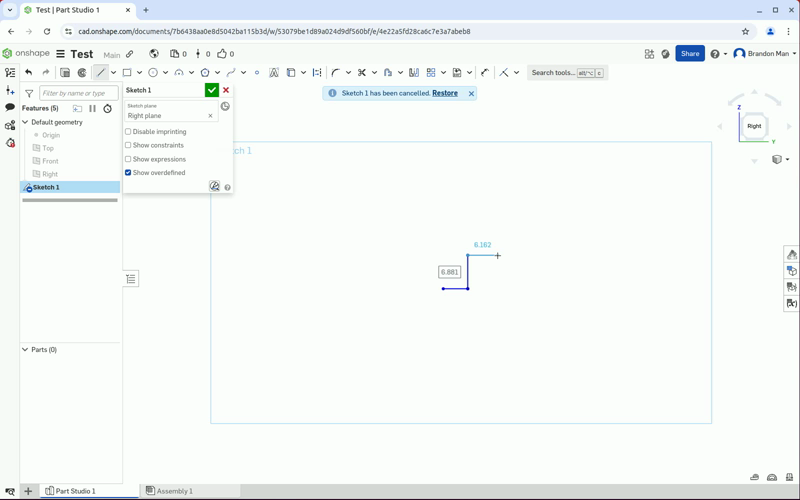
mouse_move(443, 255)
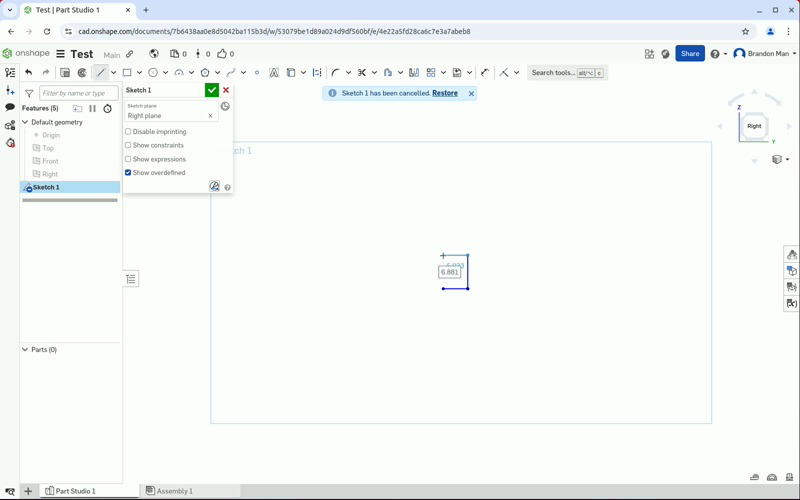
click(443, 255)
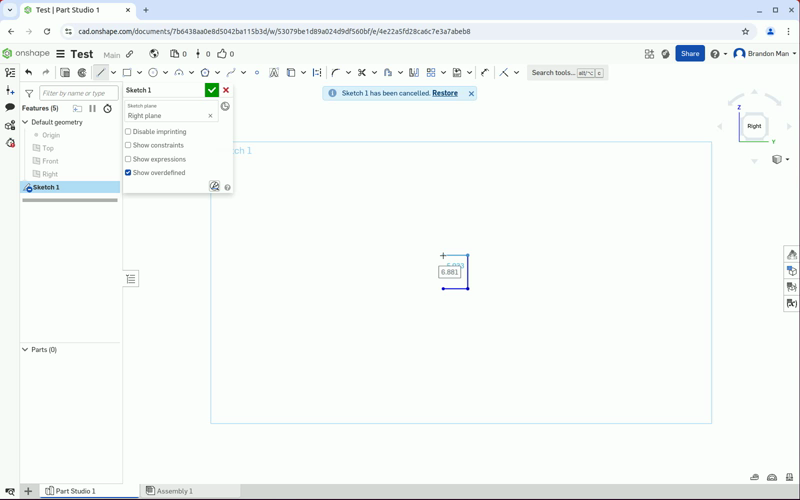
key_up(shift)
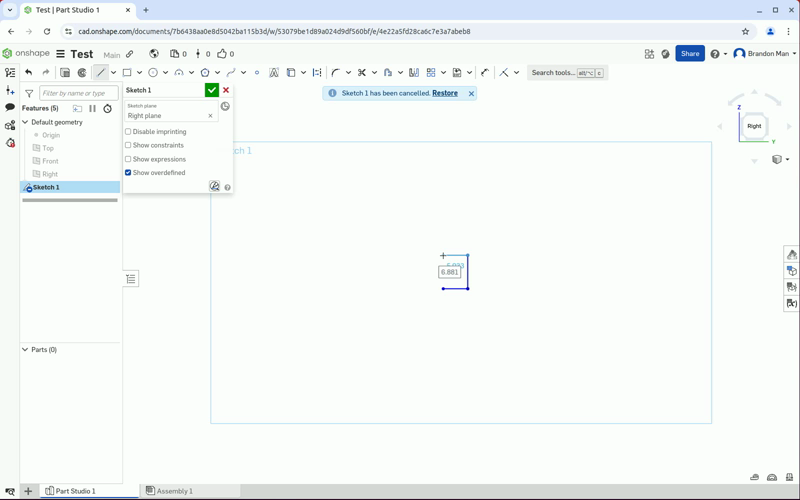
mouse_move(473, 255)
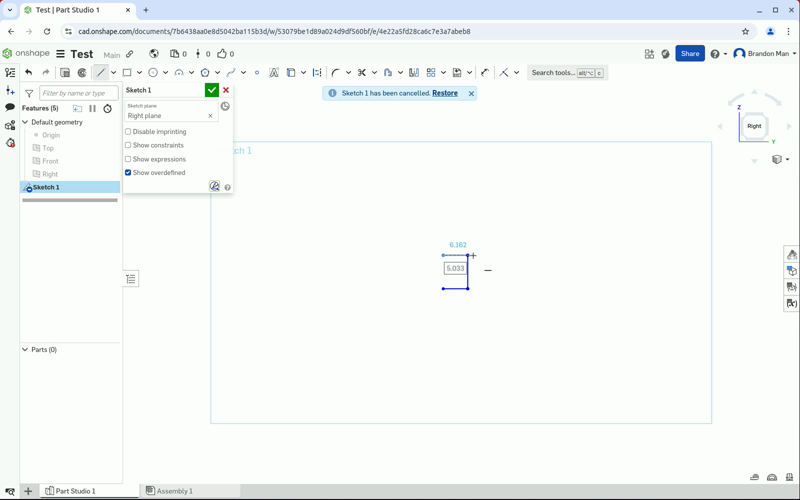
key_down(shift)
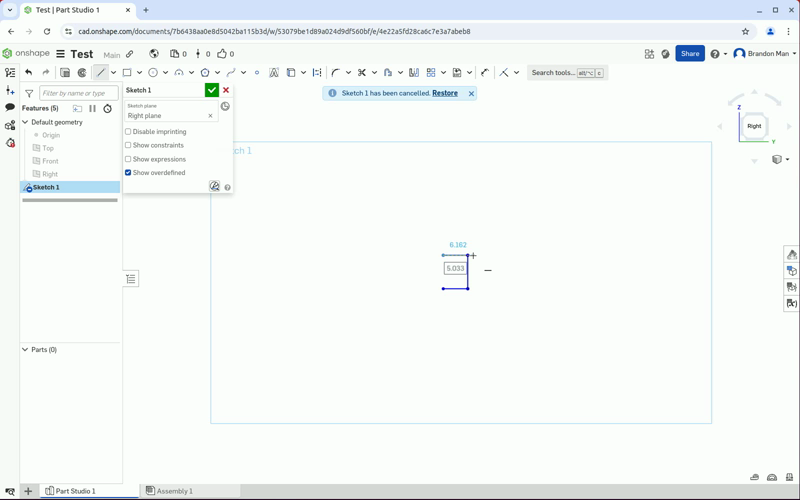
mouse_move(443, 288)
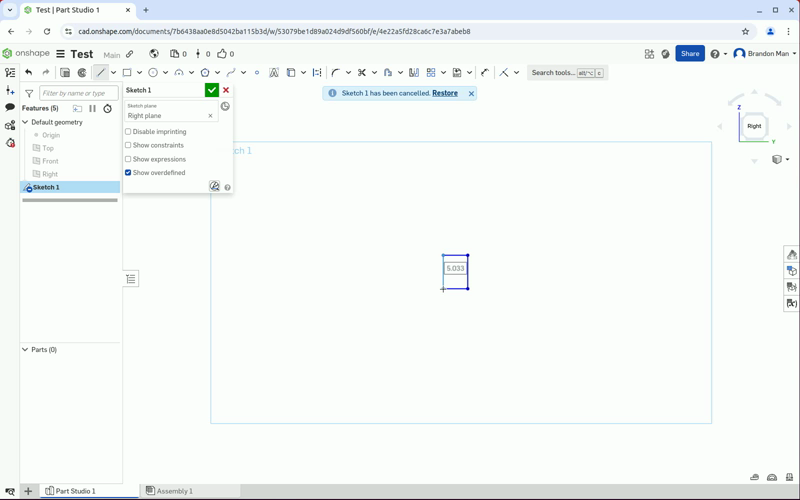
key_up(shift)
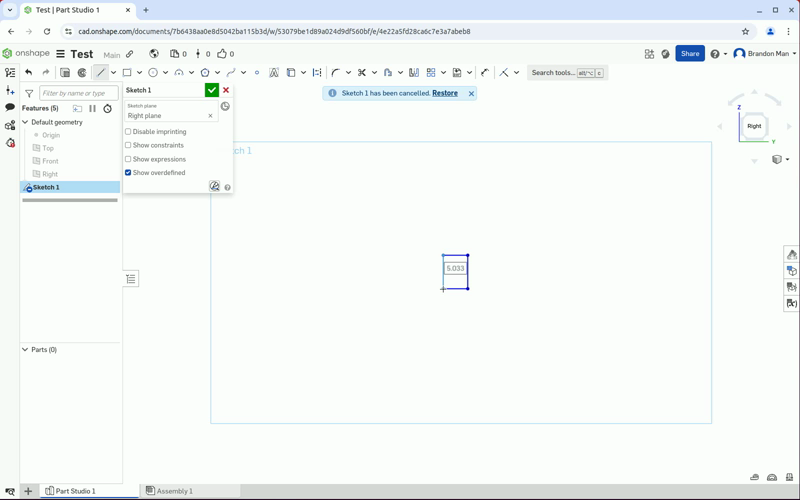
click(443, 288)
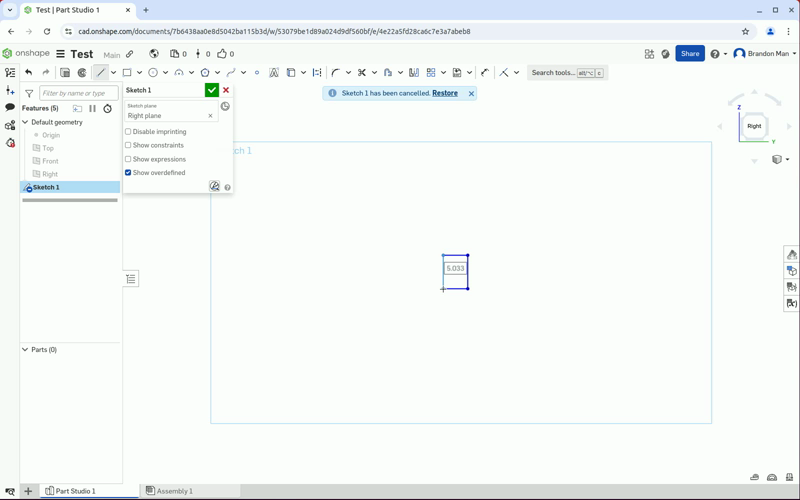
key(esc)
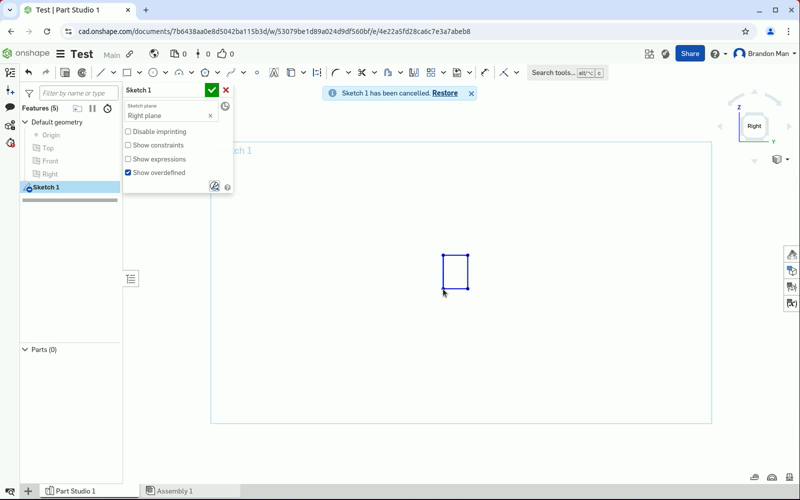
mouse_move(447, 276)
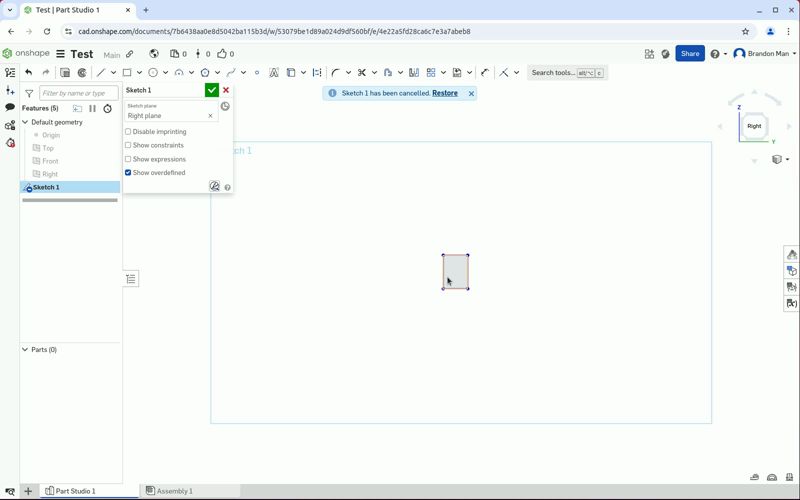
scroll(6)
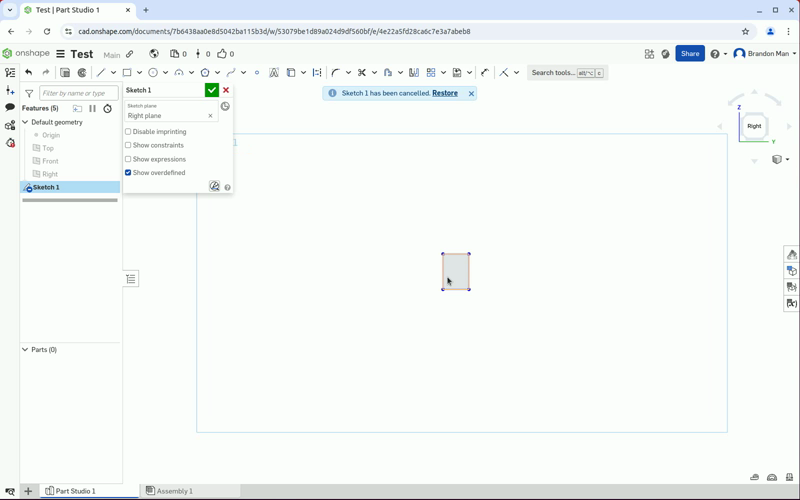
scroll(6)
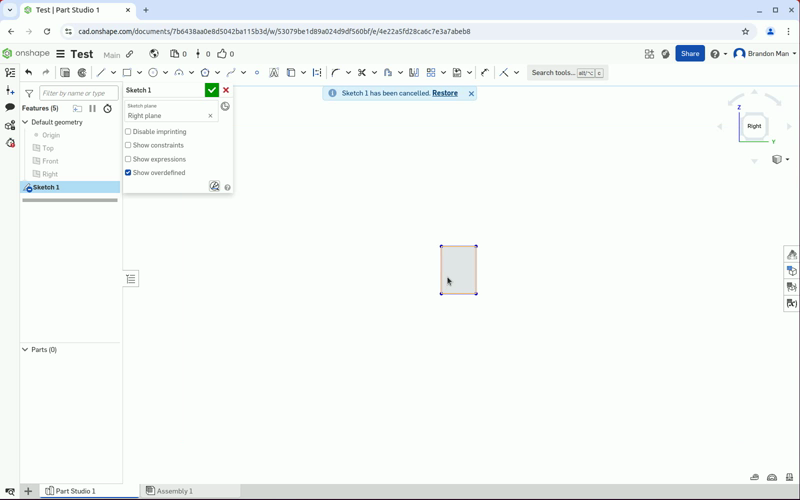
scroll(6)
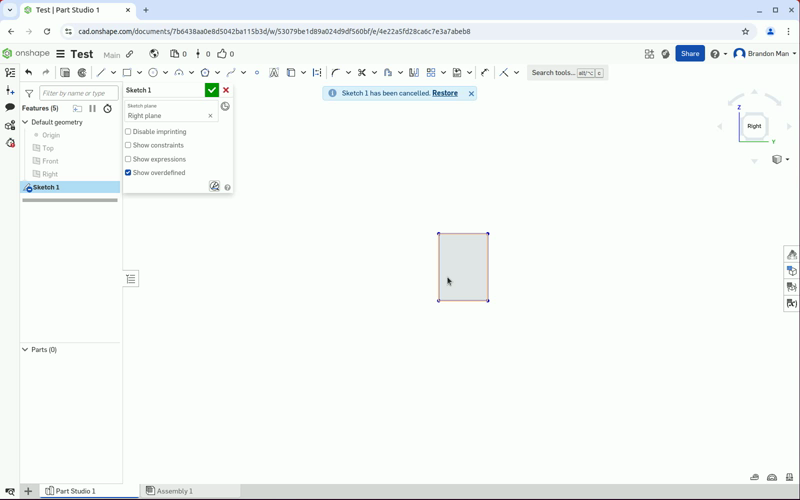
scroll(6)
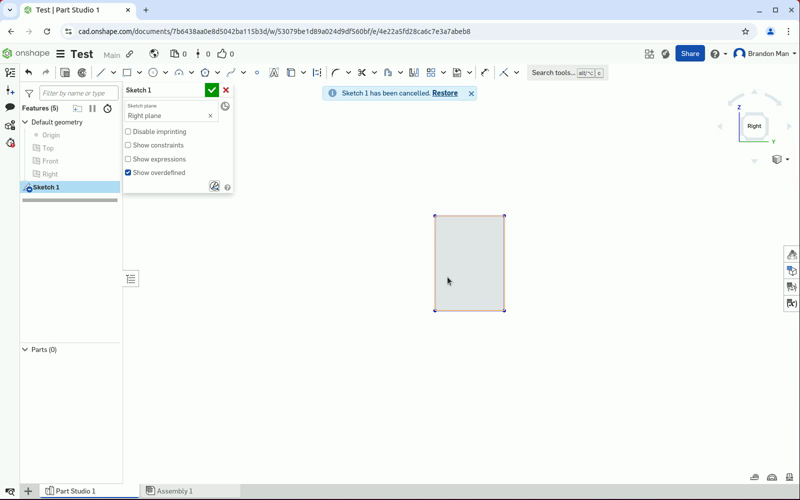
scroll(6)
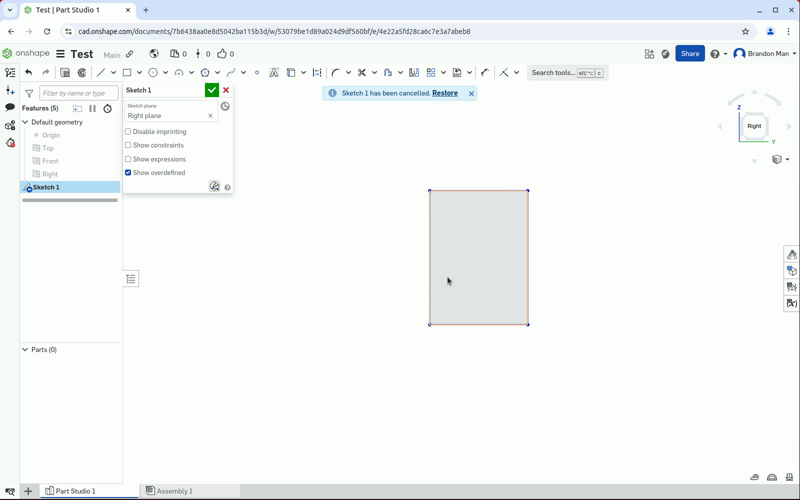
scroll(6)
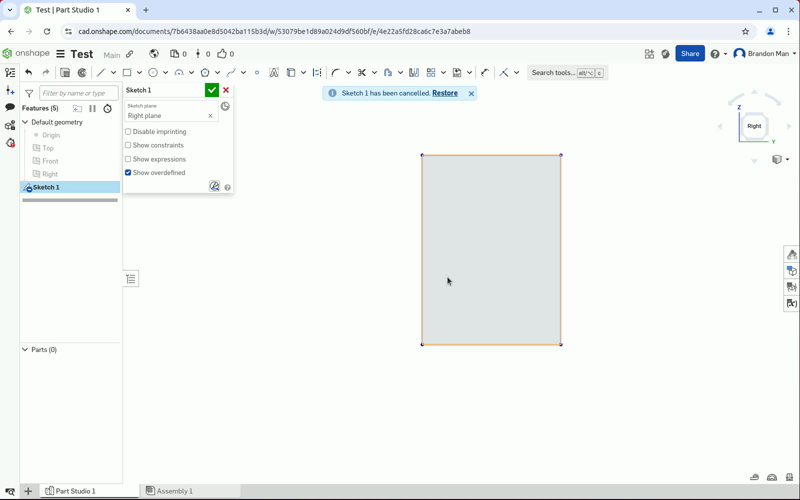
scroll(6)
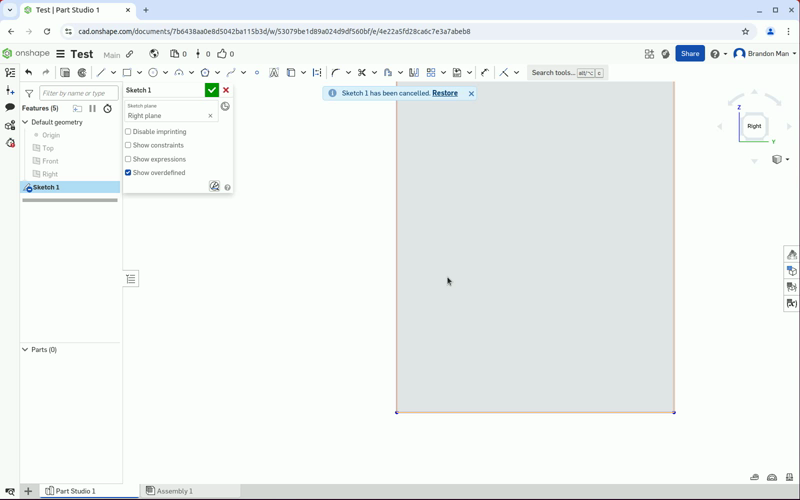
click(447, 276)
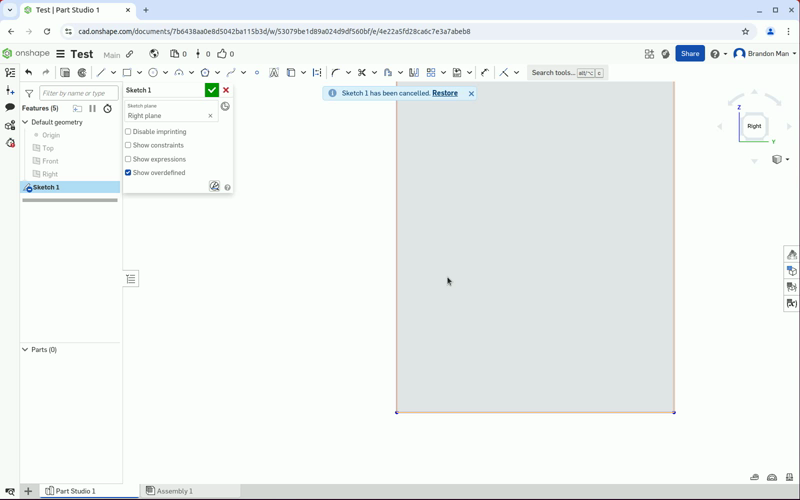
scroll(-6)
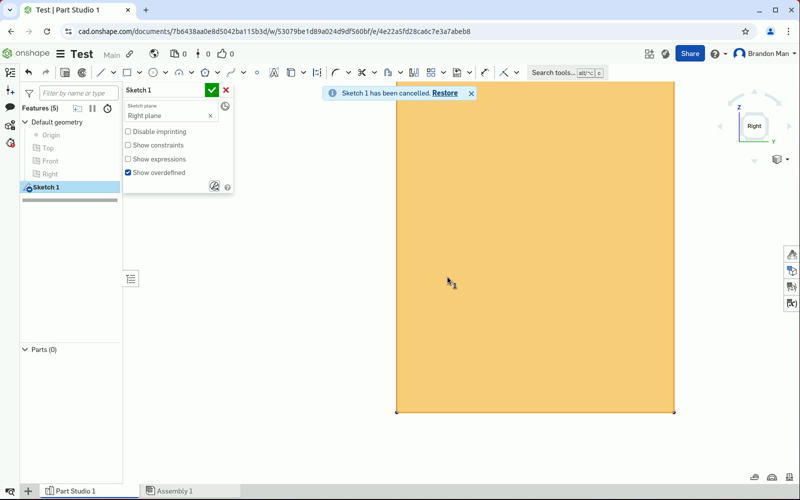
scroll(-6)
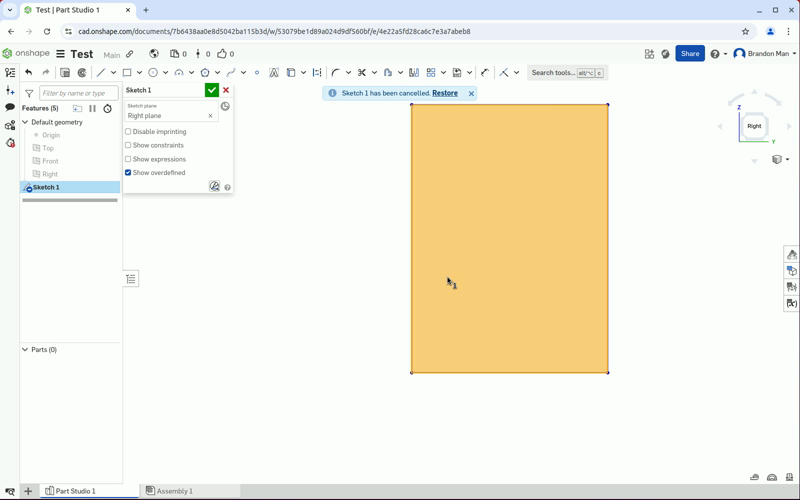
scroll(-6)
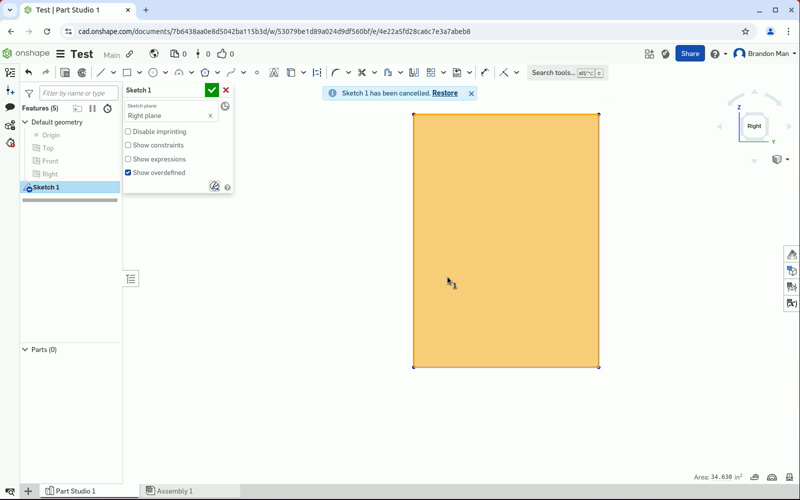
scroll(-6)
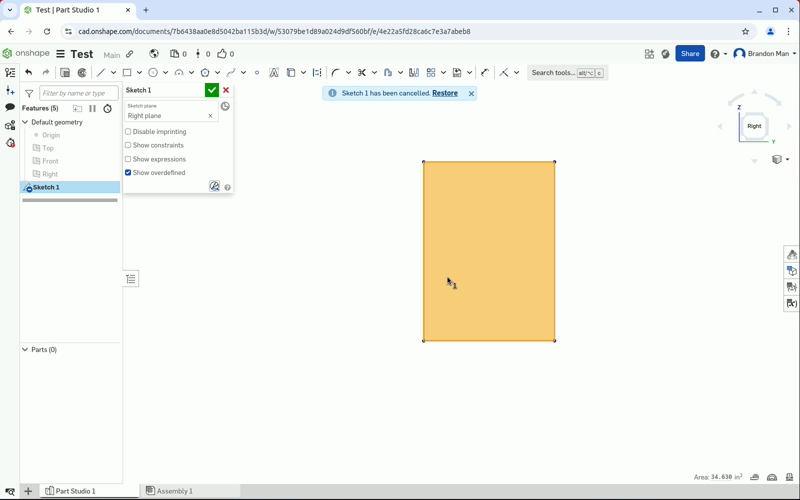
scroll(-6)
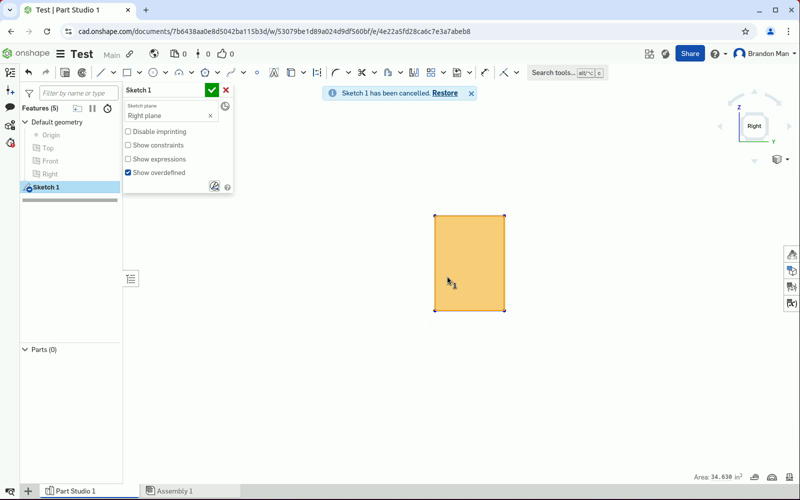
scroll(-6)
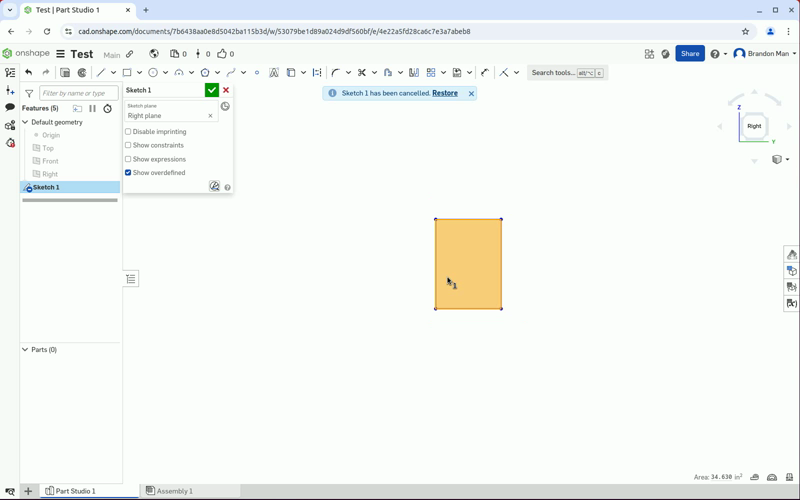
scroll(-6)
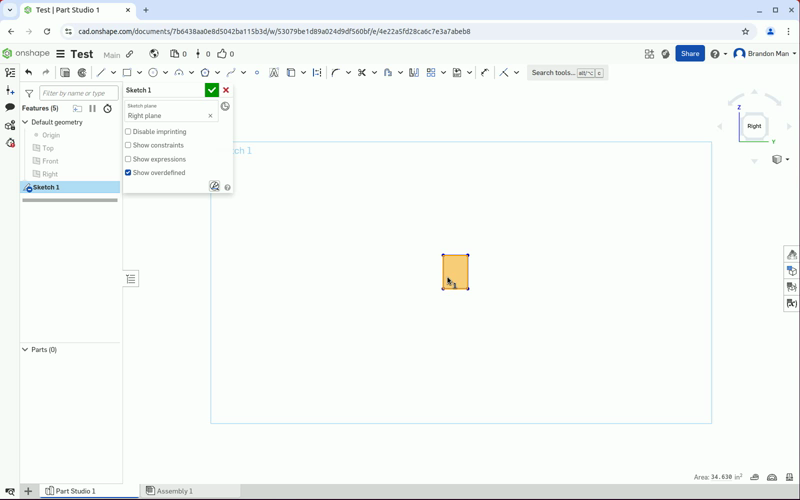
mouse_move(73, 352)
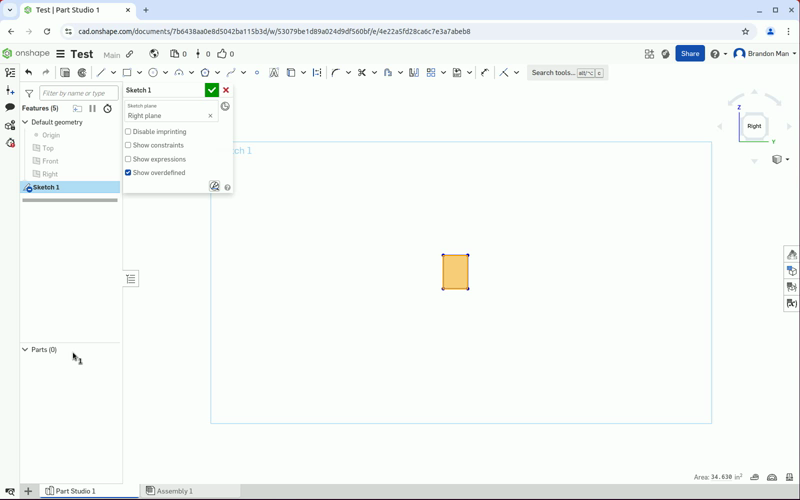
key(shift+y)
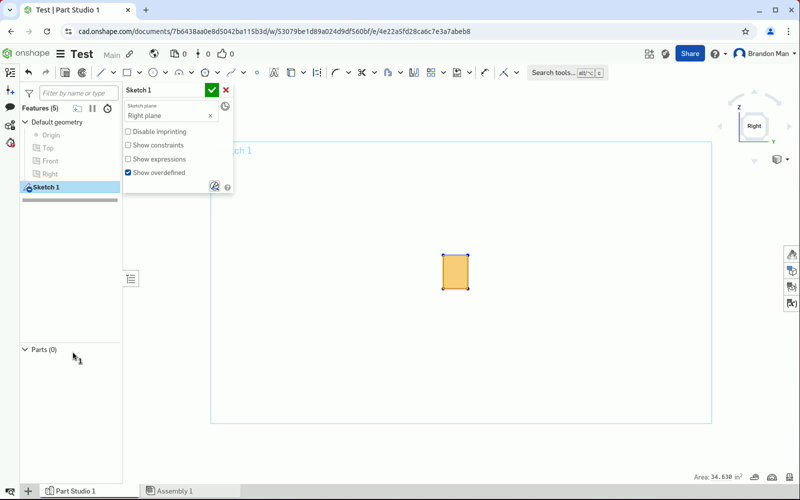
key(shift+e)
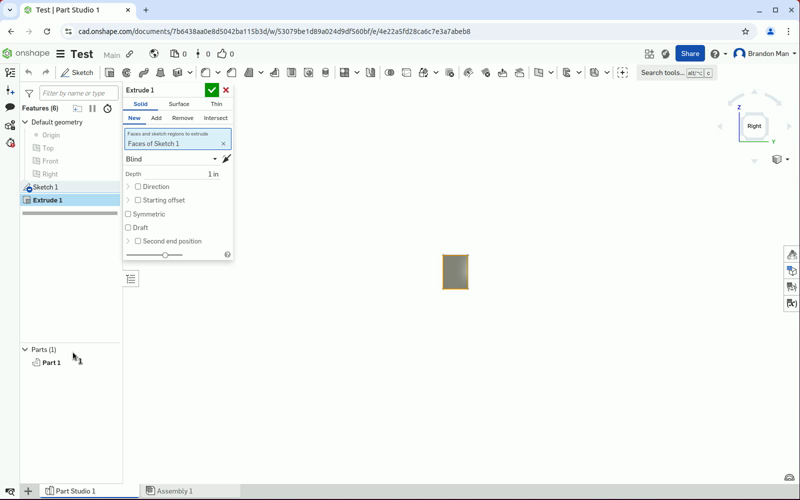
mouse_move(143, 106)
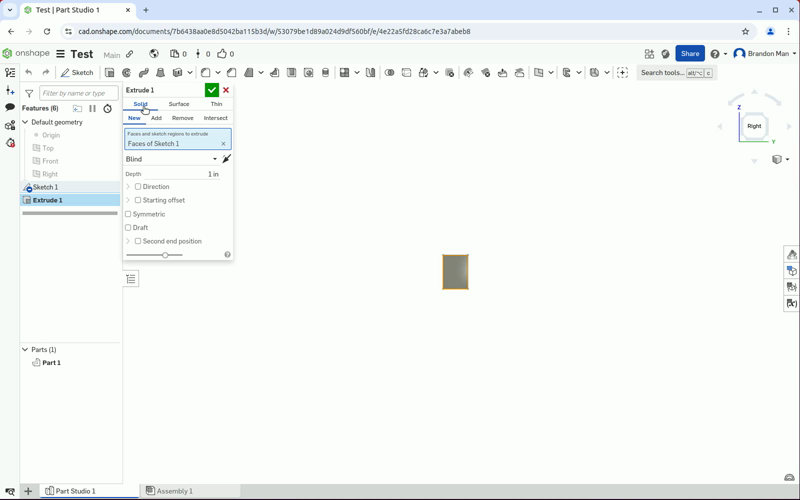
click(143, 106)
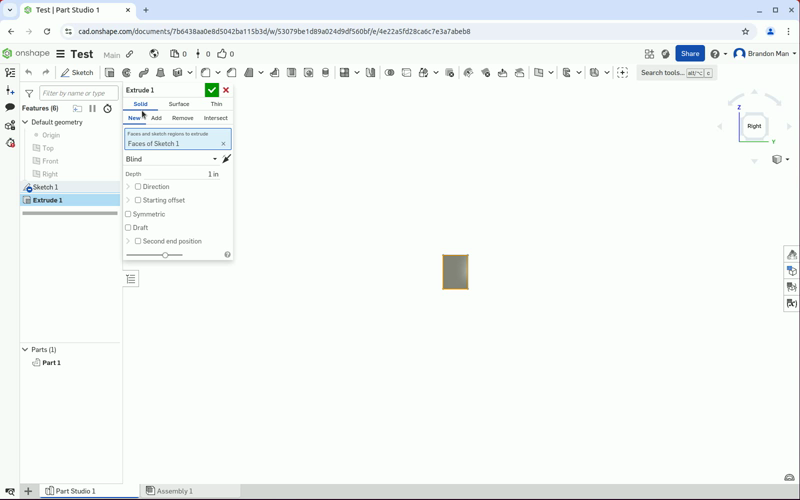
mouse_move(137, 120)
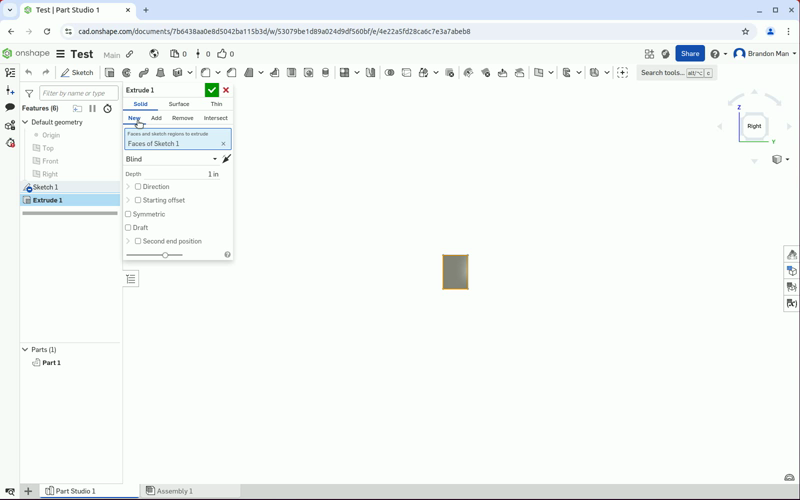
click(137, 120)
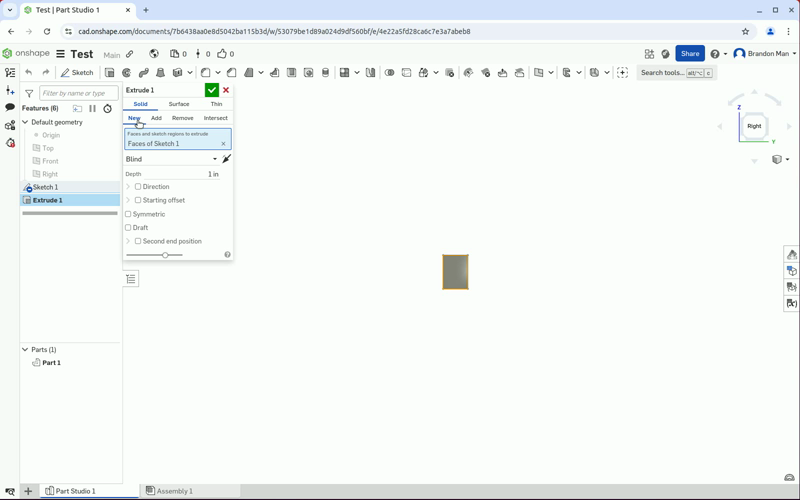
key(tab, 4)
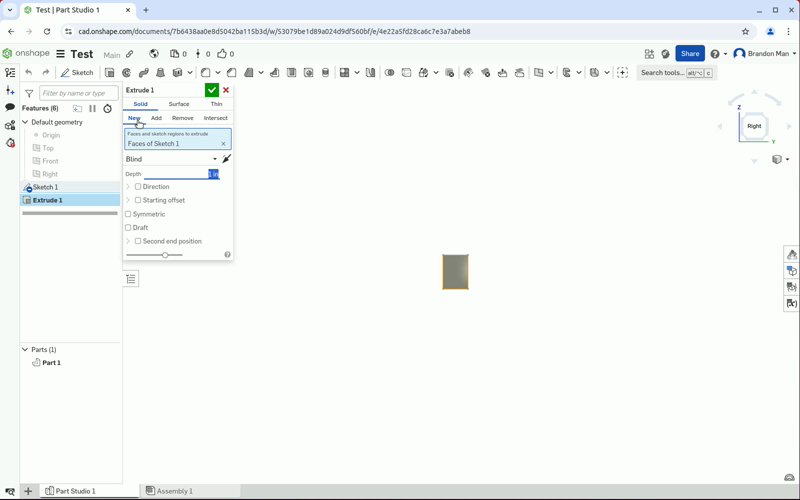
text(-23.108)
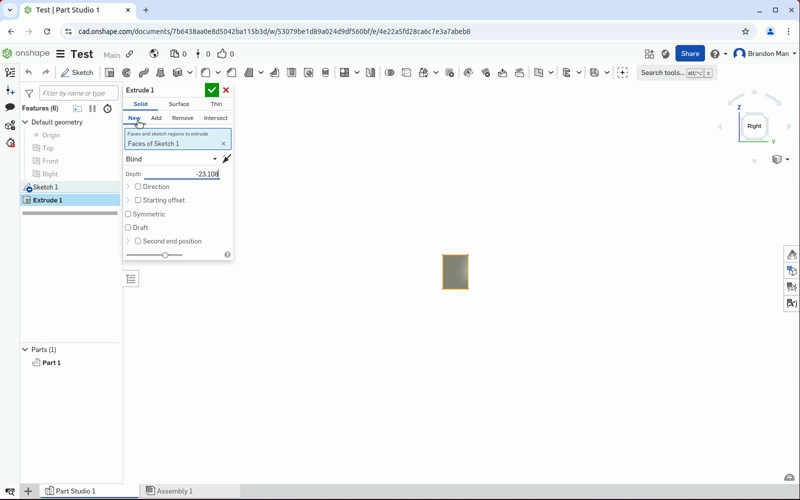
key(enter)
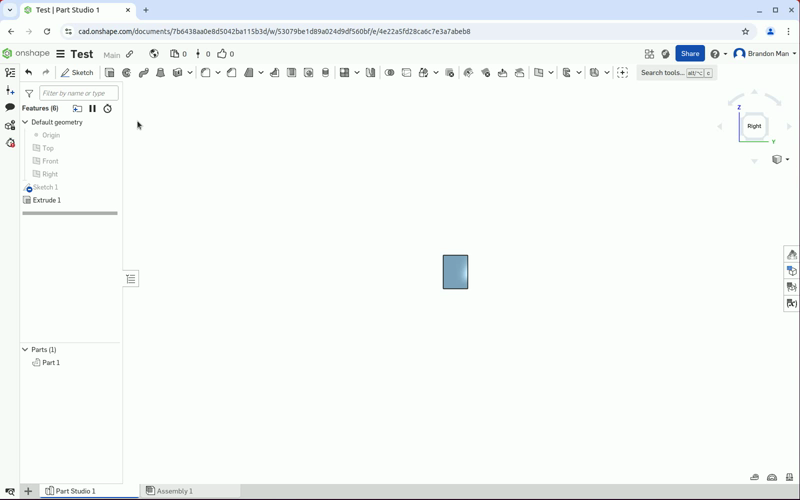
key(shift+h)
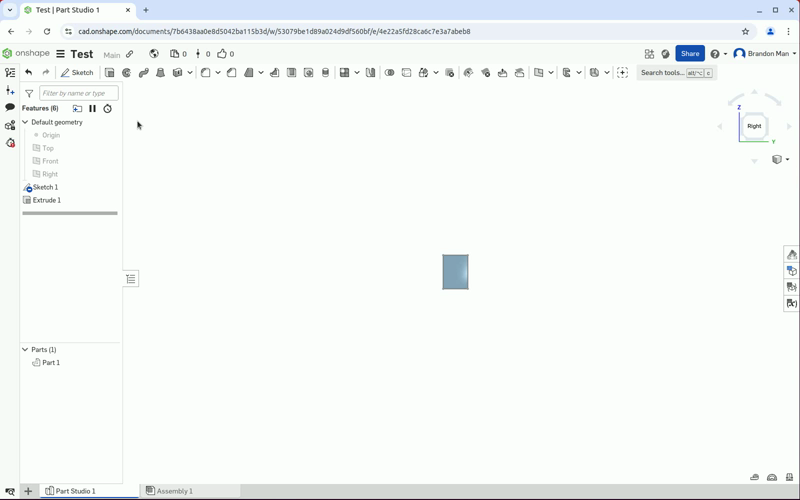
key(shift+h)
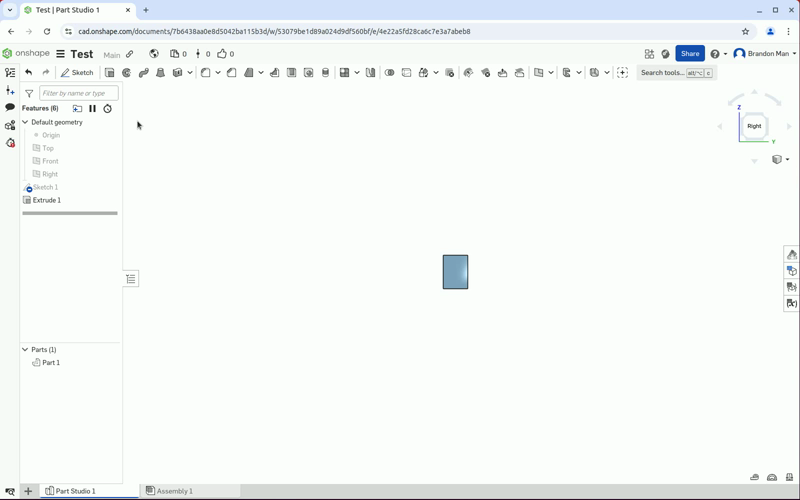
mouse_move(73, 189)
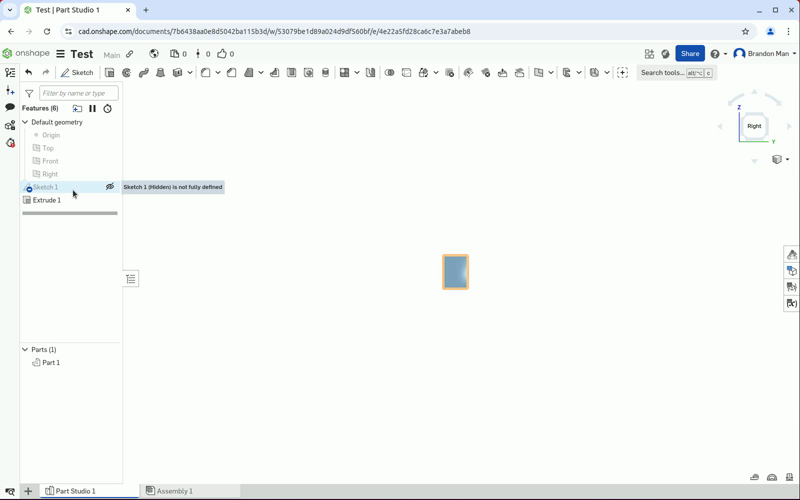
click(73, 189)
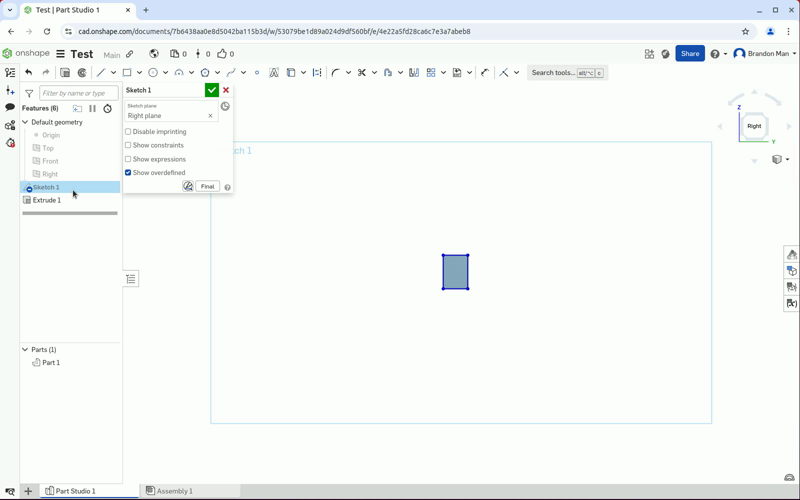
mouse_move(229, 92)
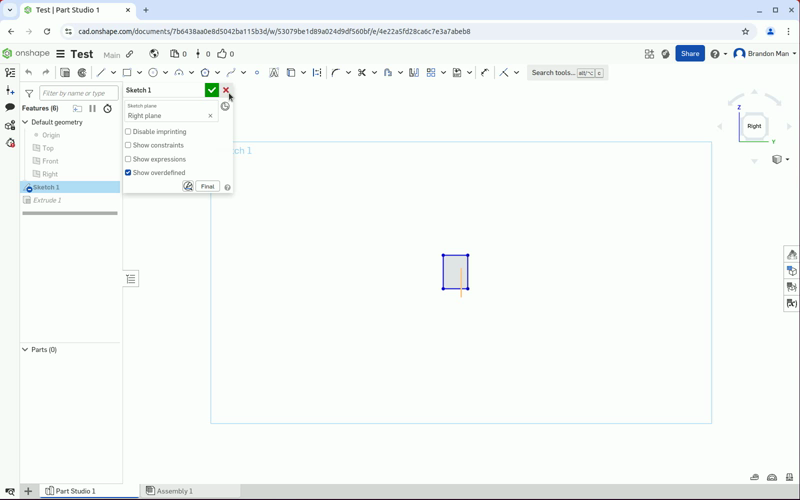
click(229, 92)
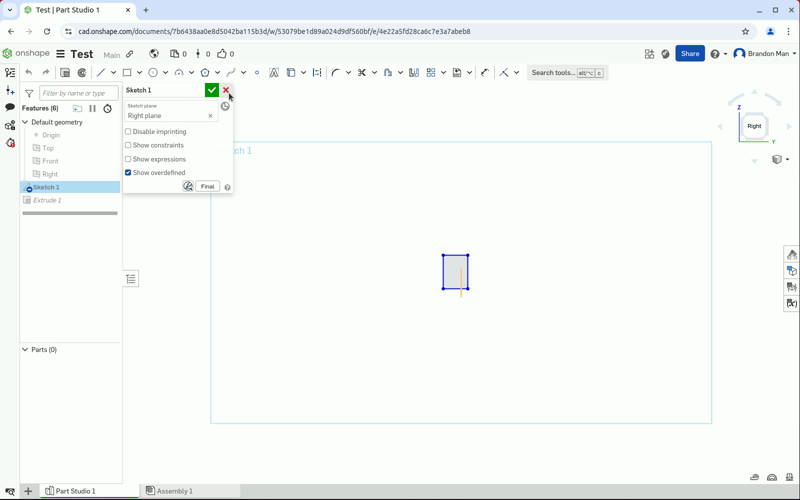
key(shift+s)
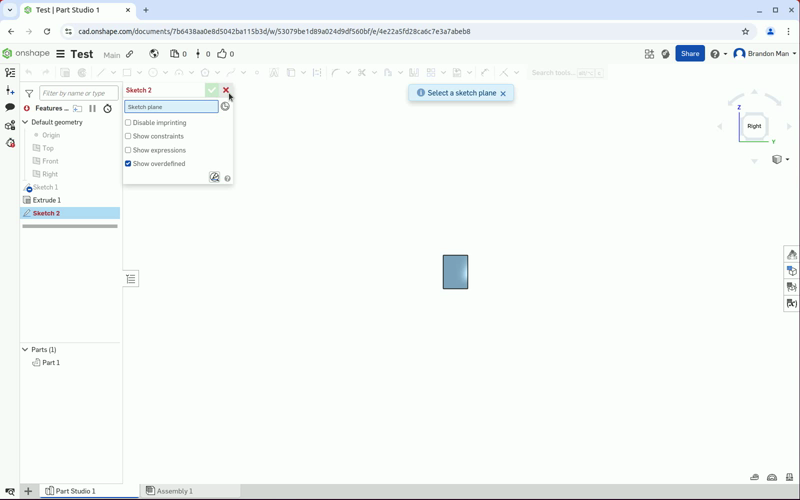
mouse_move(73, 176)
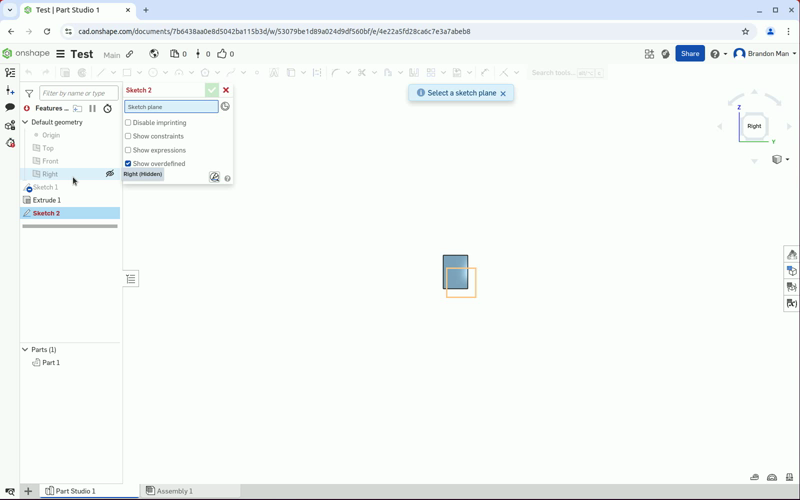
click(73, 176)
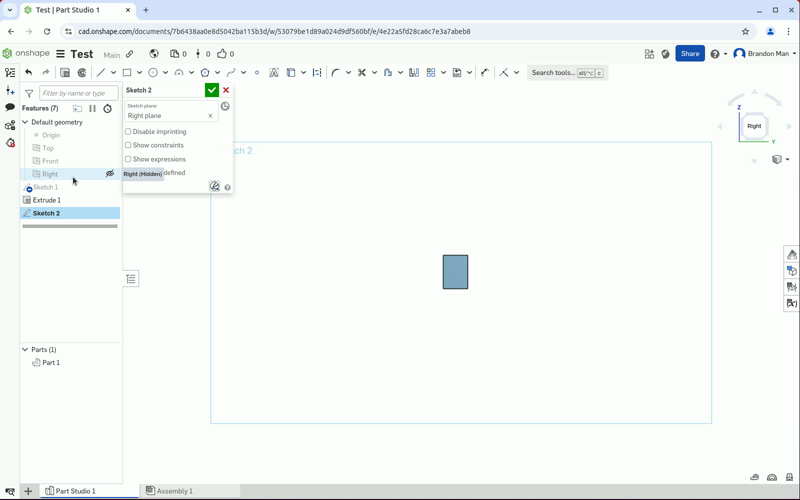
mouse_move(73, 352)
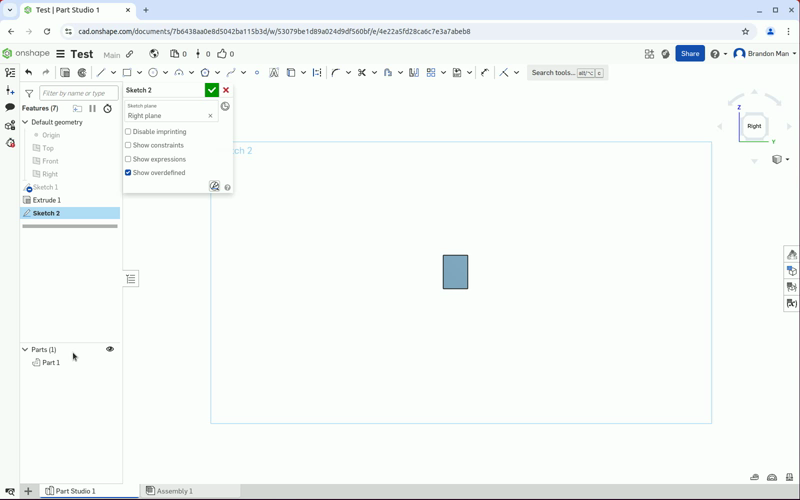
key(y)
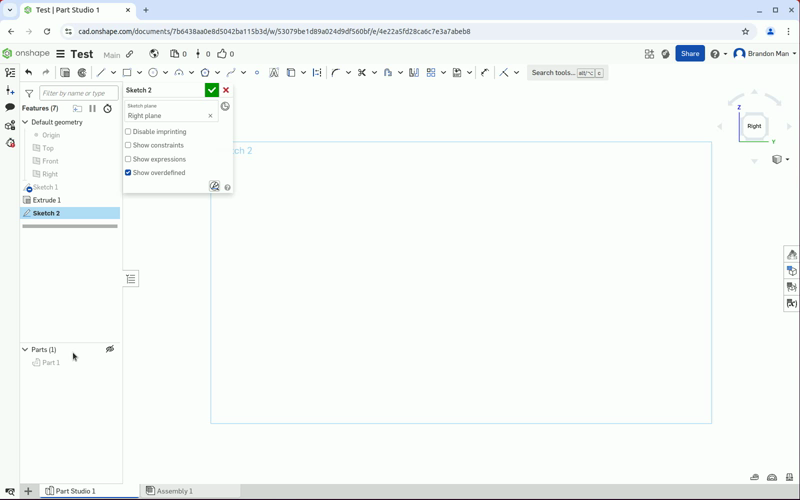
key(l)
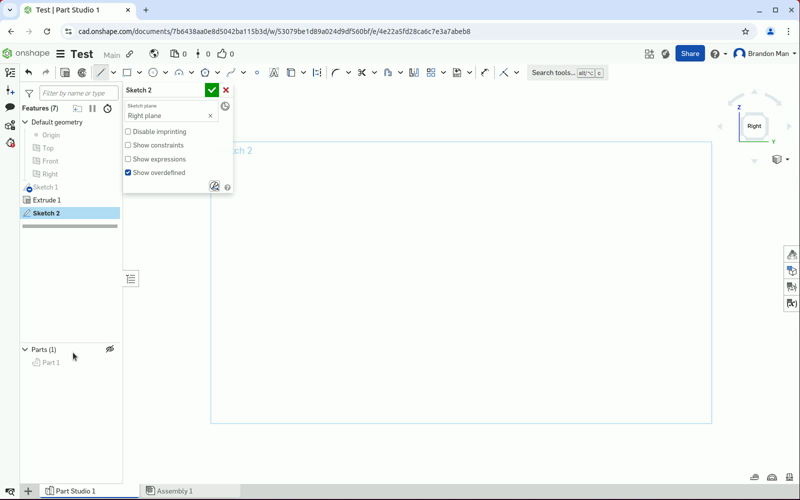
key_down(shift)
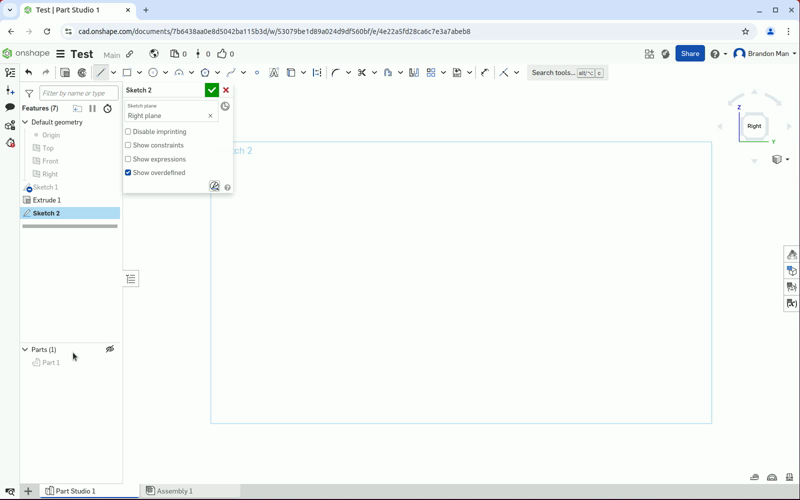
mouse_move(396, 322)
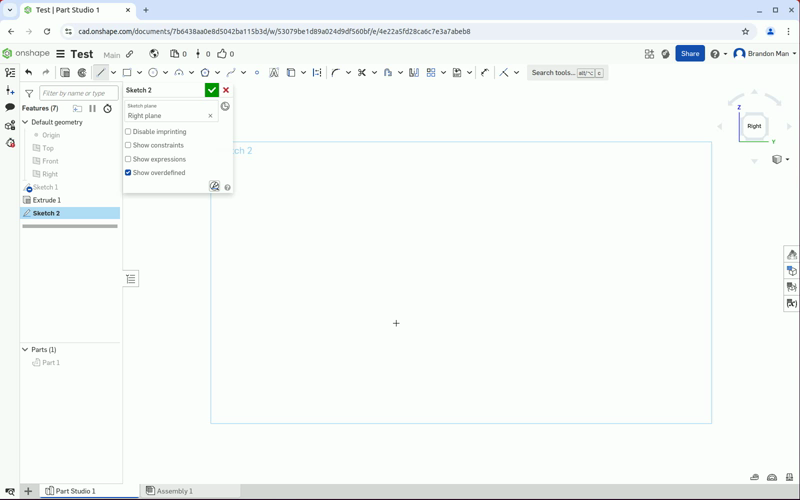
click(396, 322)
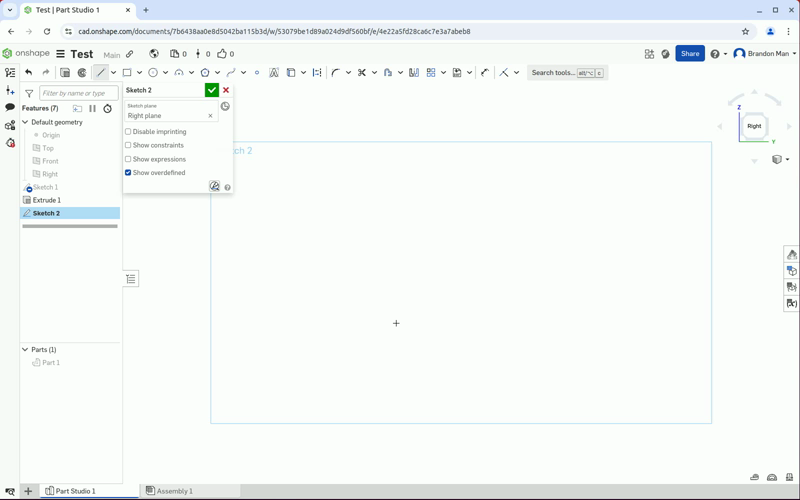
key_up(shift)
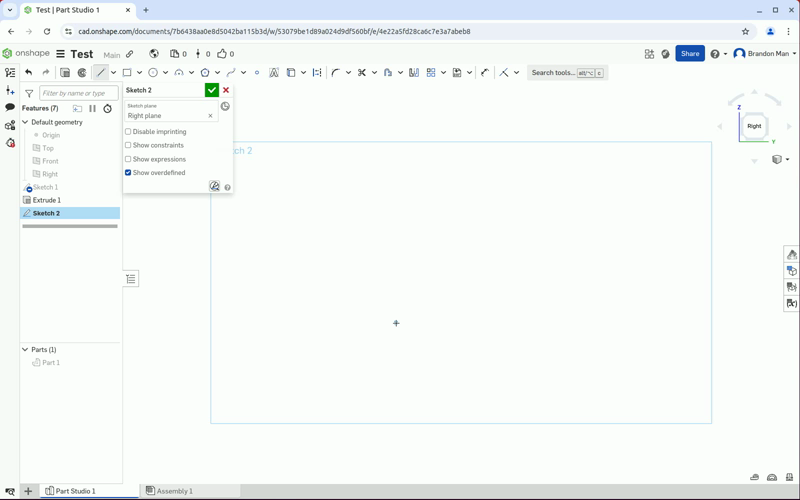
key_down(shift)
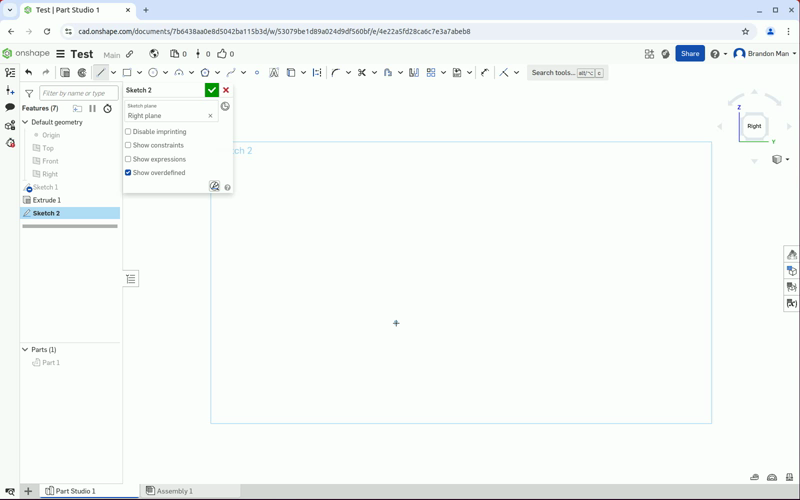
mouse_move(468, 322)
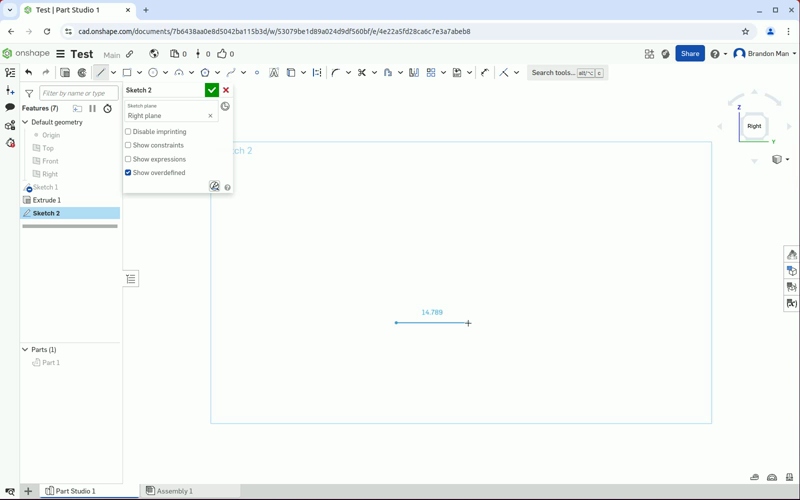
click(468, 322)
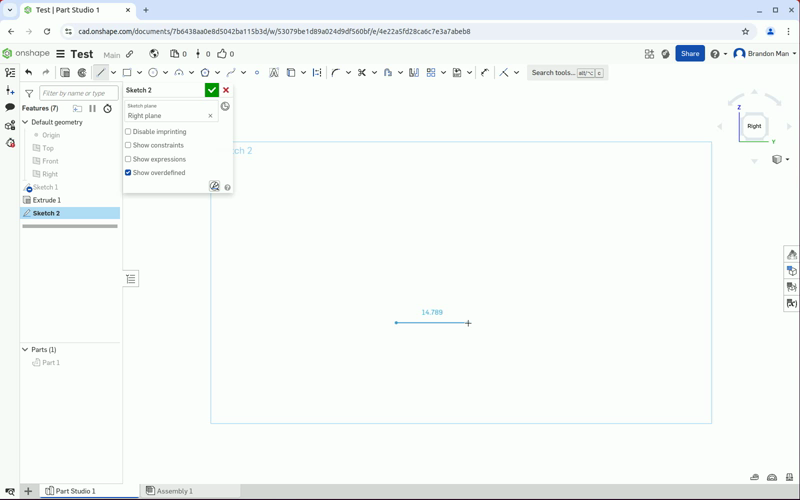
key_up(shift)
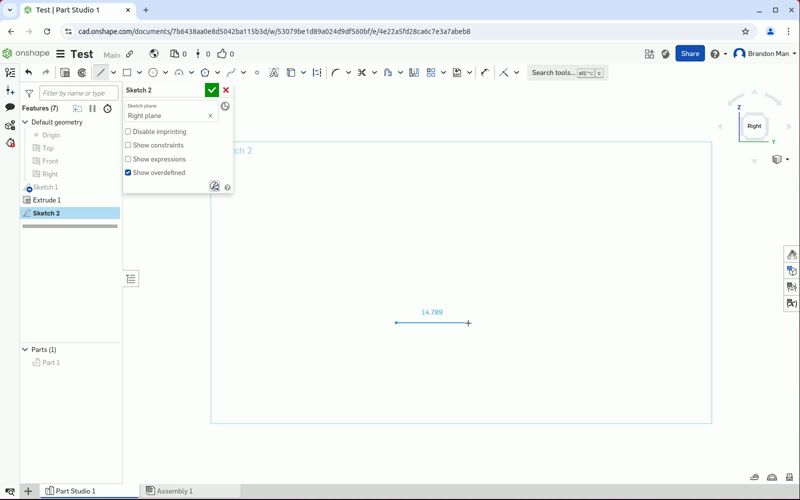
key_down(shift)
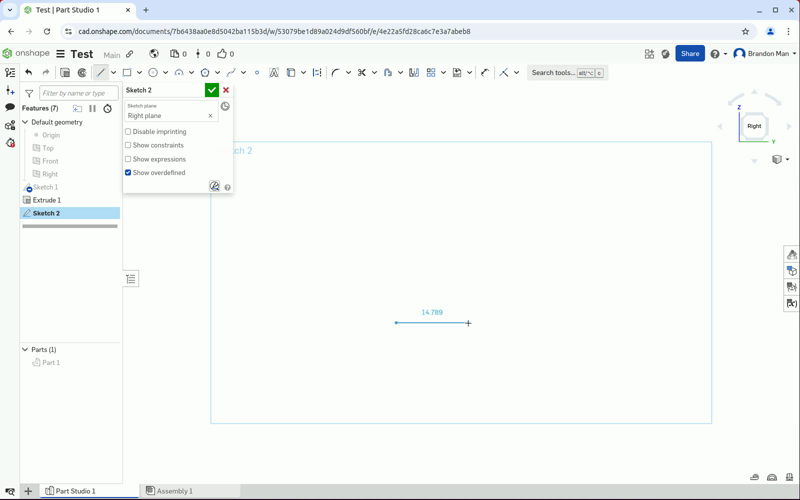
mouse_move(498, 322)
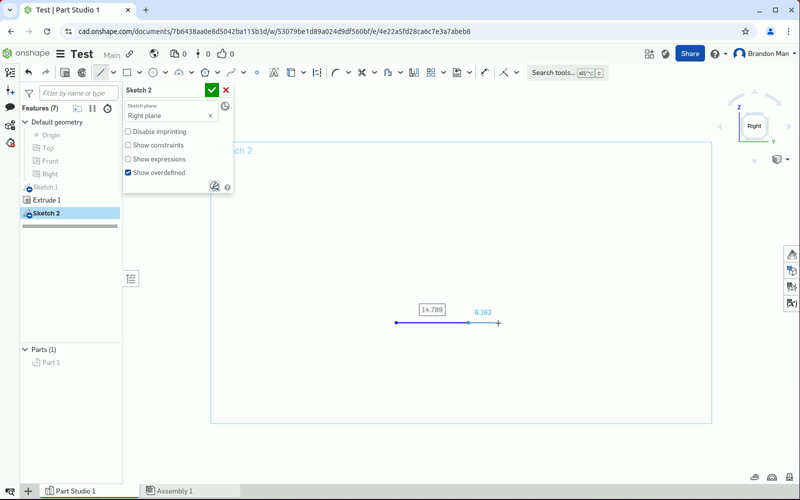
mouse_move(468, 289)
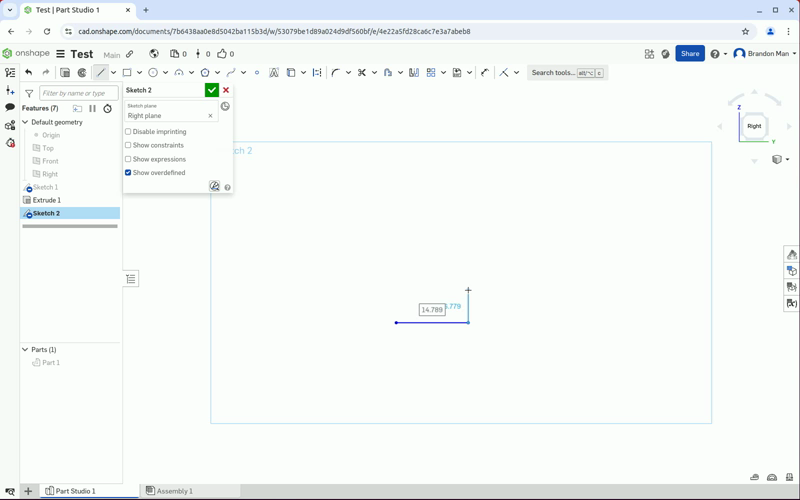
click(468, 289)
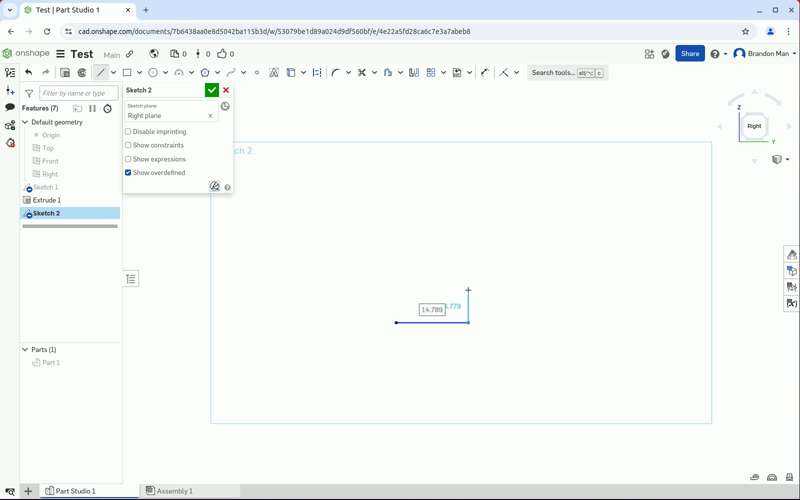
key_up(shift)
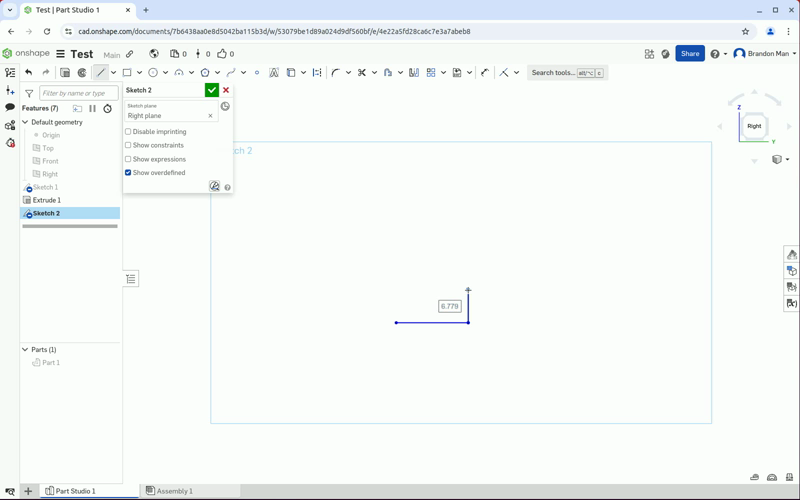
key_down(shift)
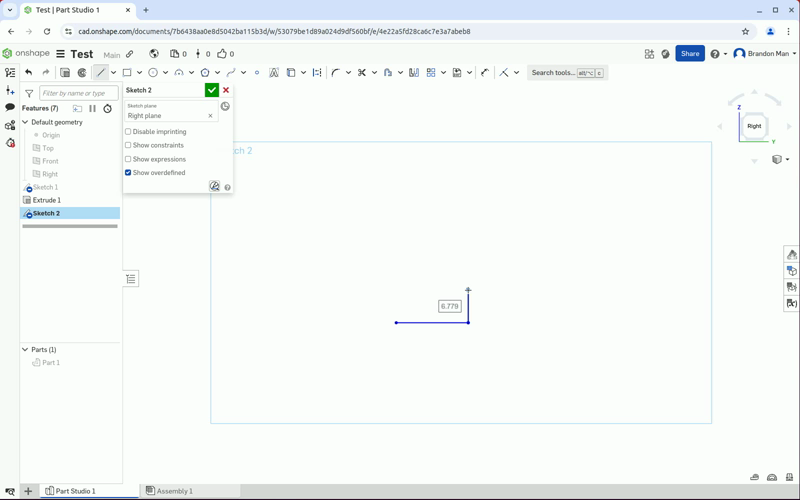
mouse_move(498, 289)
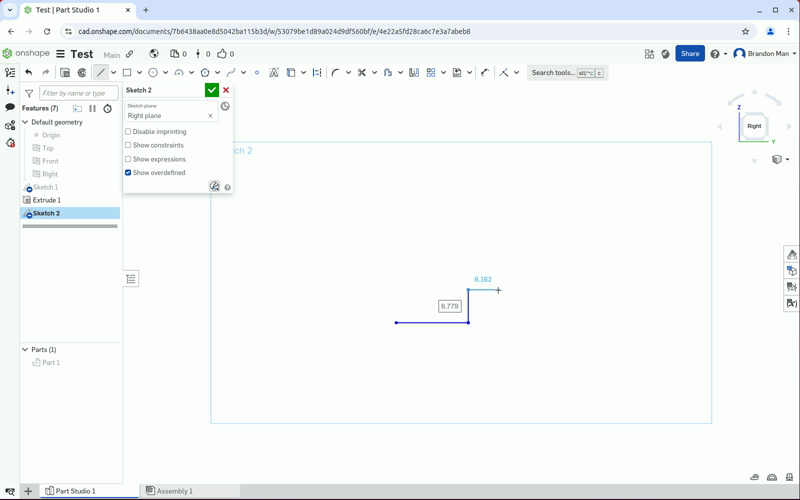
mouse_move(444, 289)
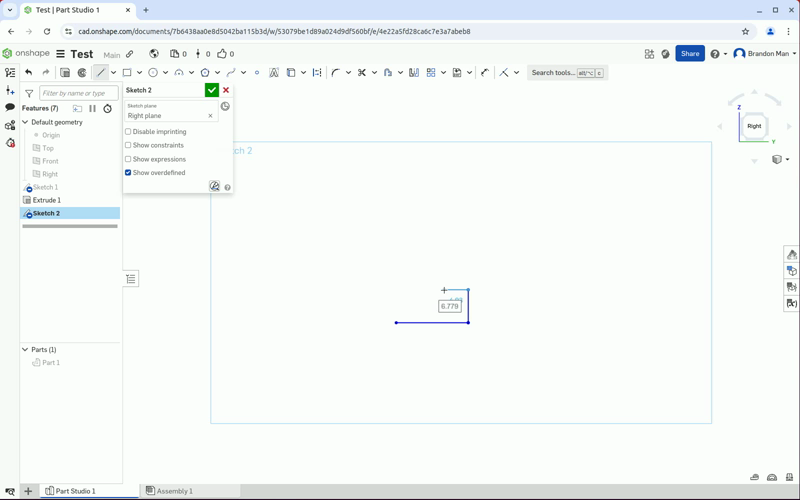
click(444, 289)
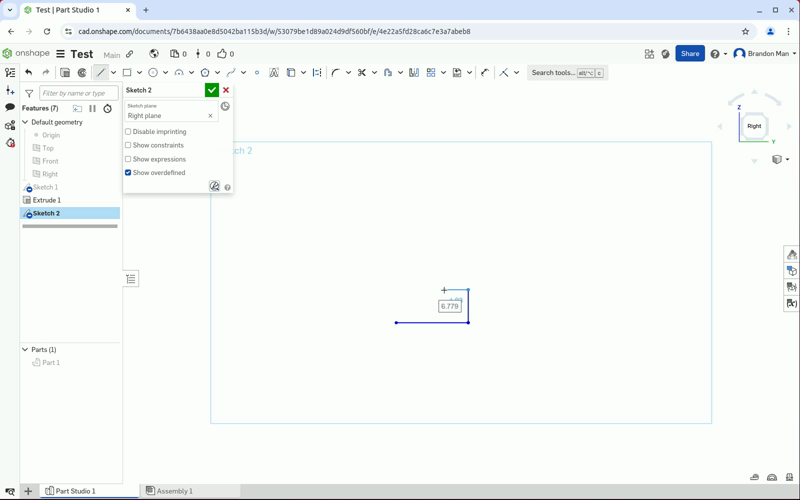
key_up(shift)
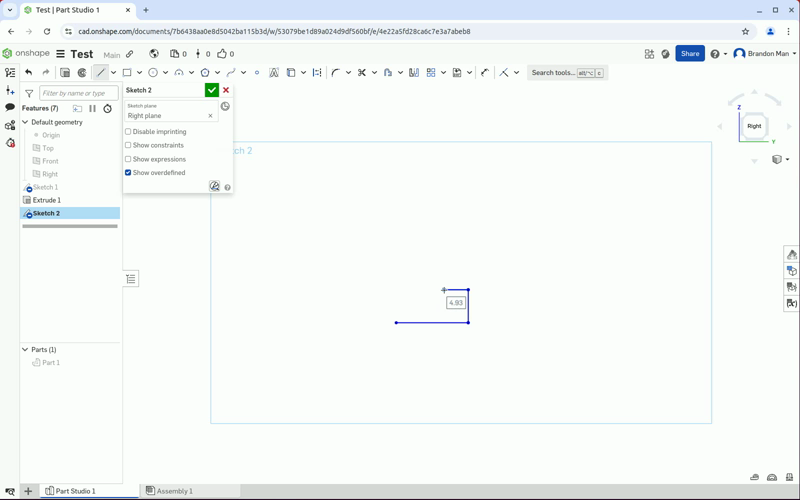
key_down(shift)
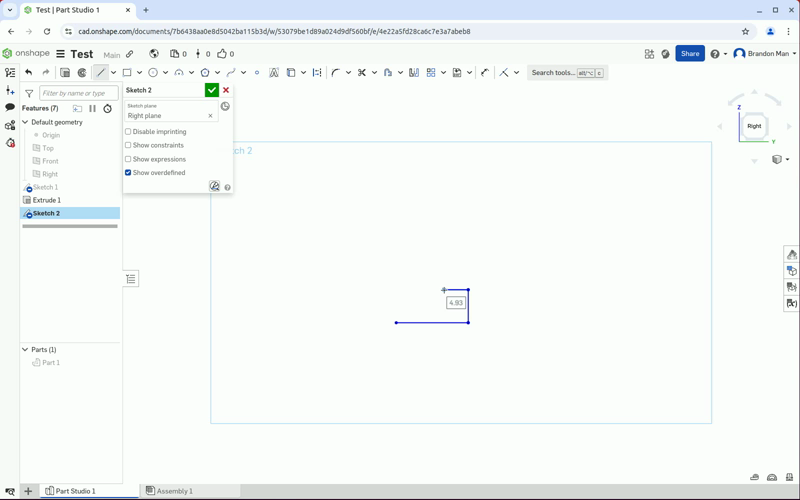
mouse_move(474, 289)
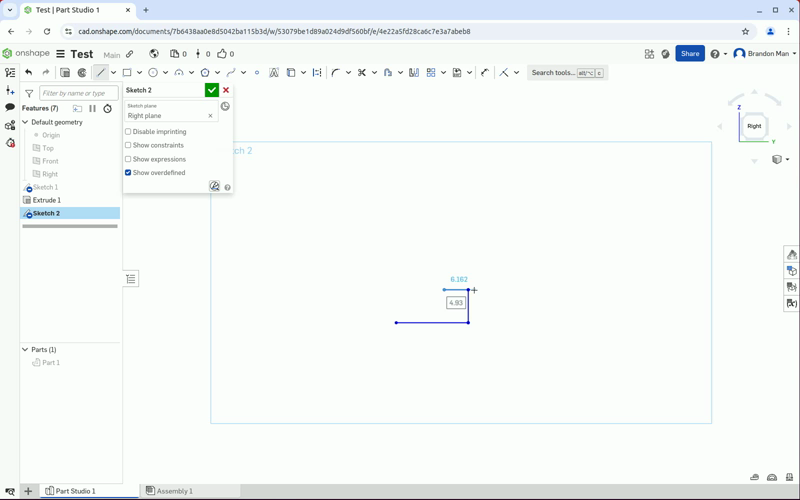
mouse_move(396, 306)
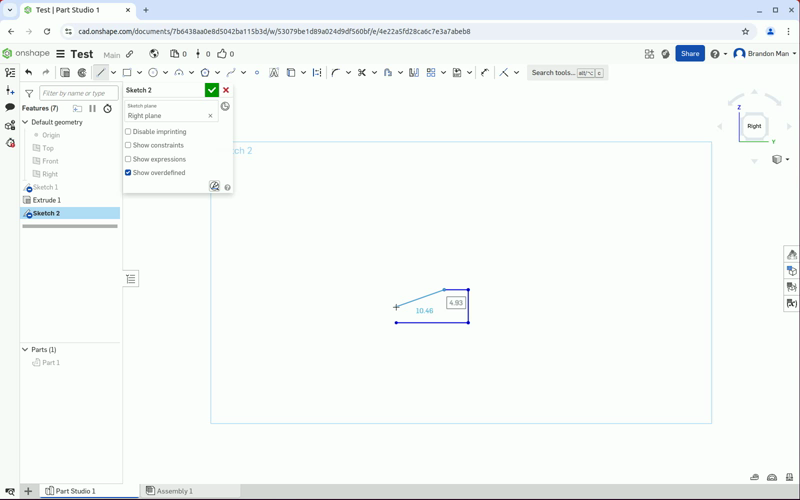
click(396, 306)
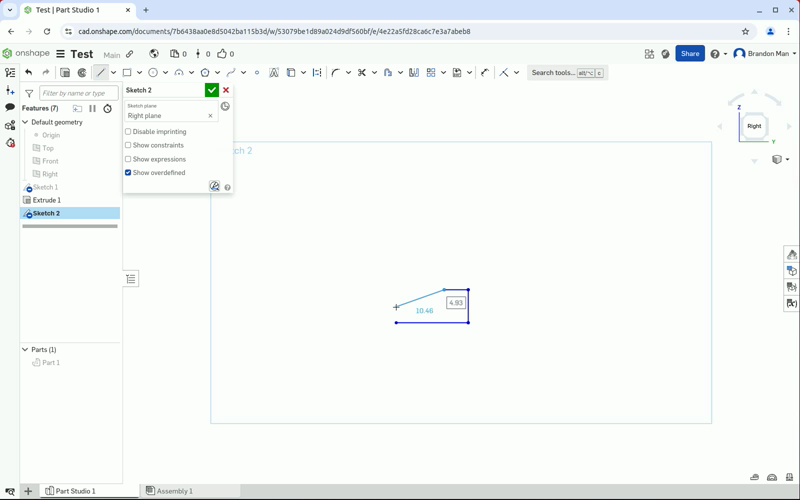
key_up(shift)
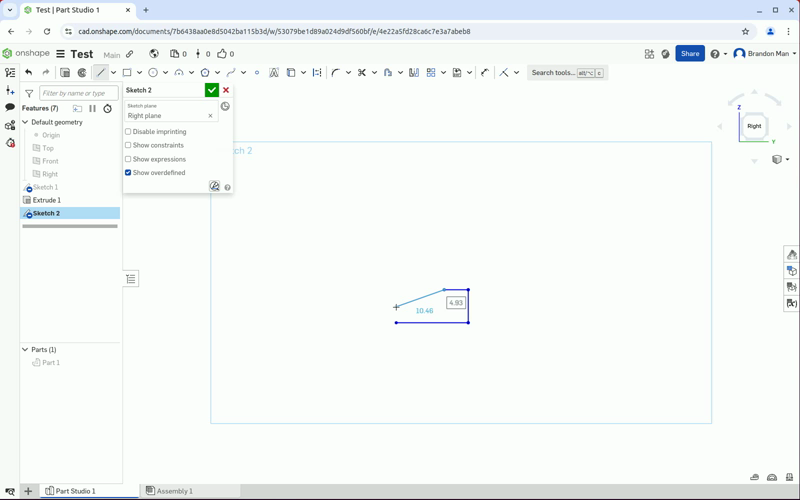
mouse_move(426, 306)
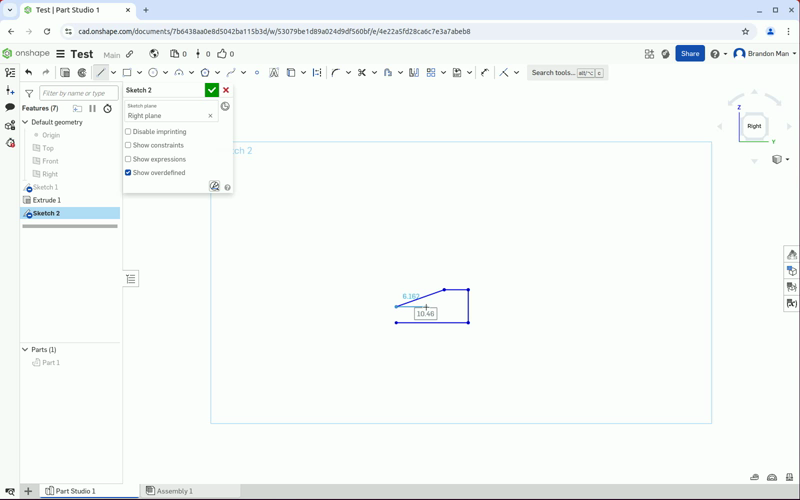
key_down(shift)
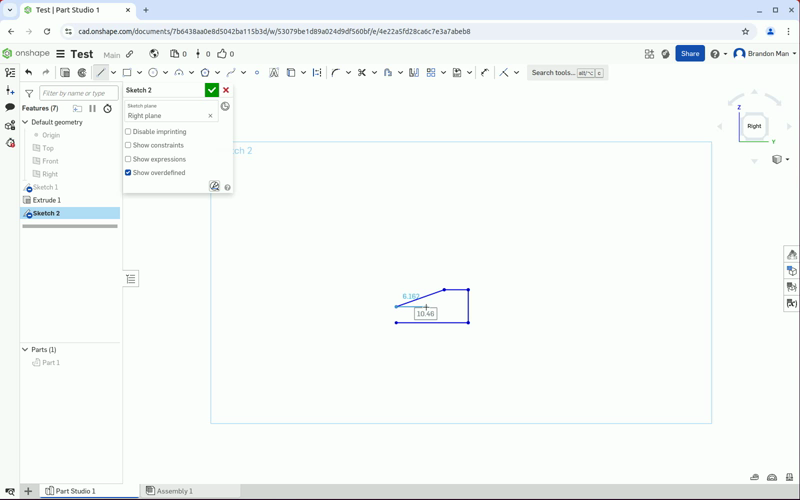
mouse_move(396, 322)
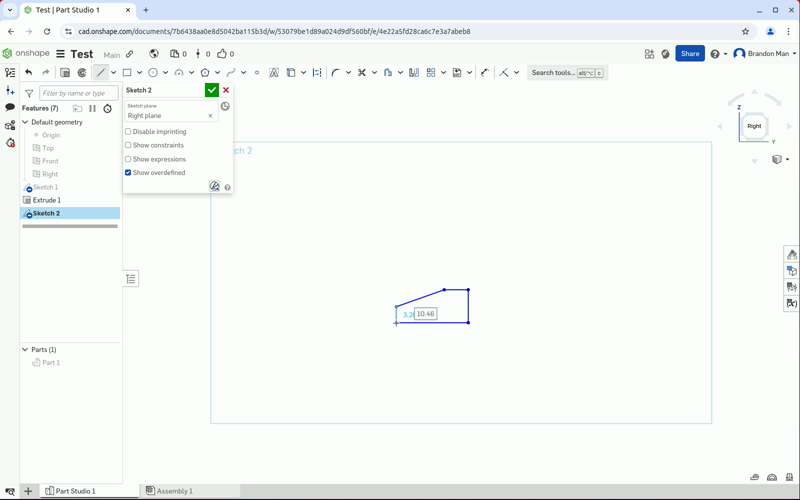
key_up(shift)
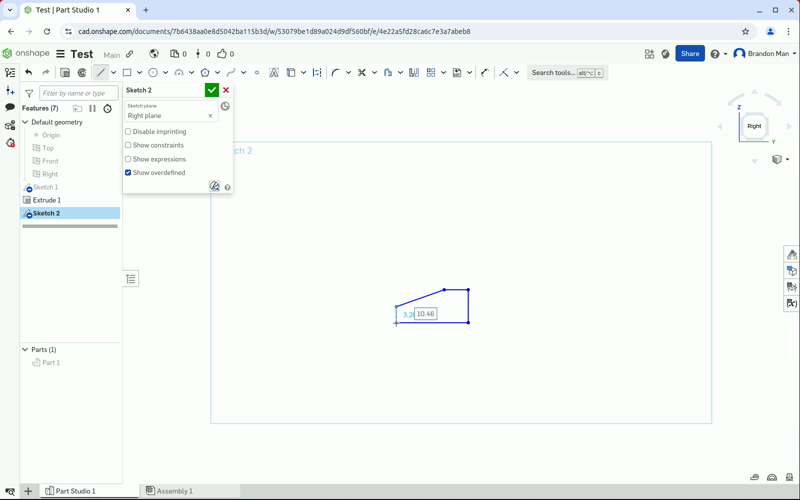
click(396, 322)
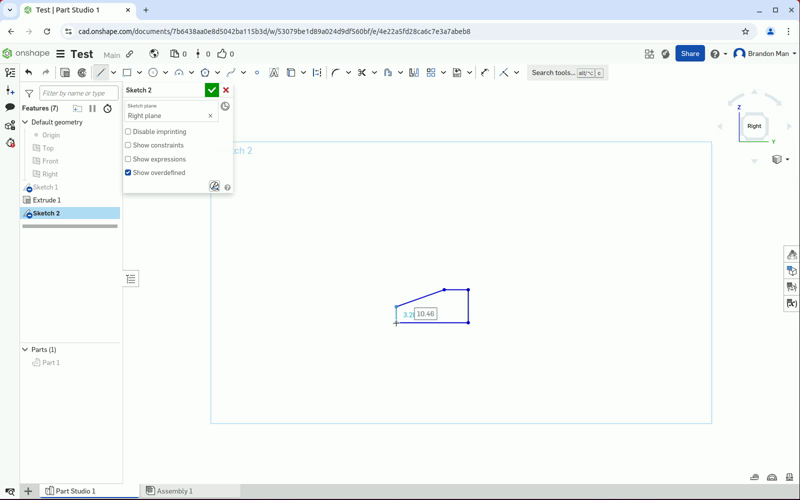
key(esc)
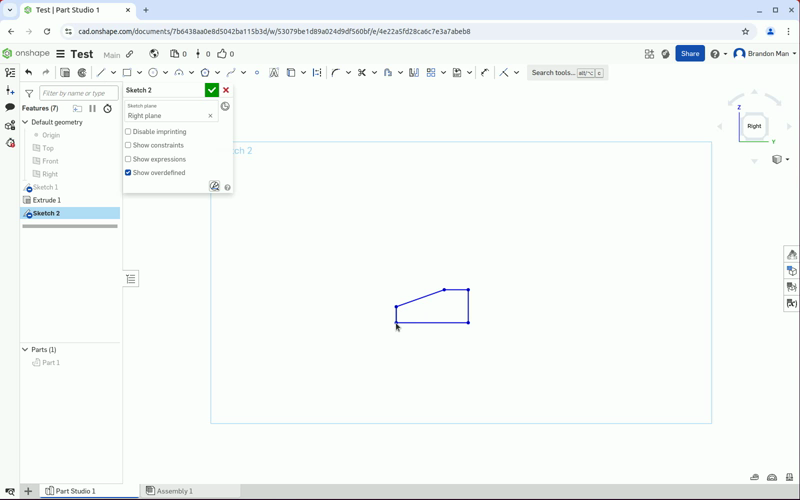
mouse_move(439, 308)
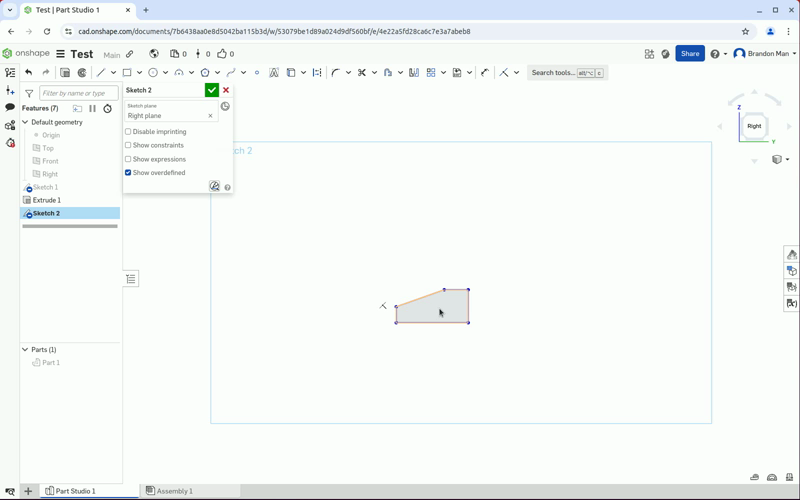
click(439, 308)
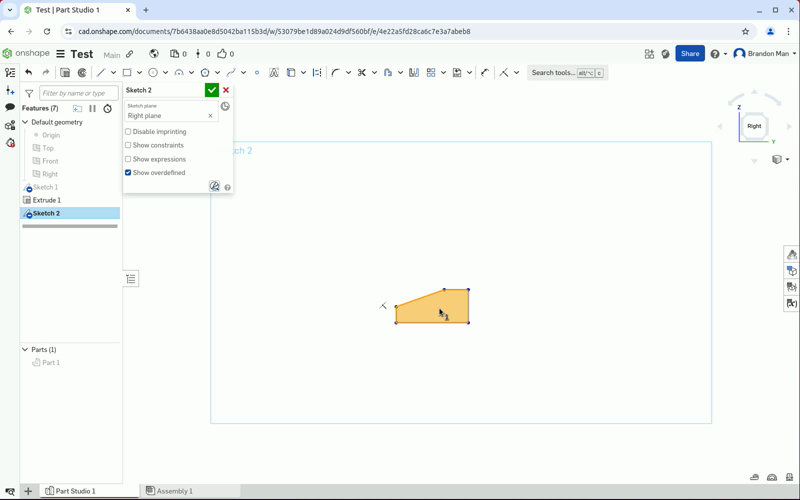
mouse_move(73, 352)
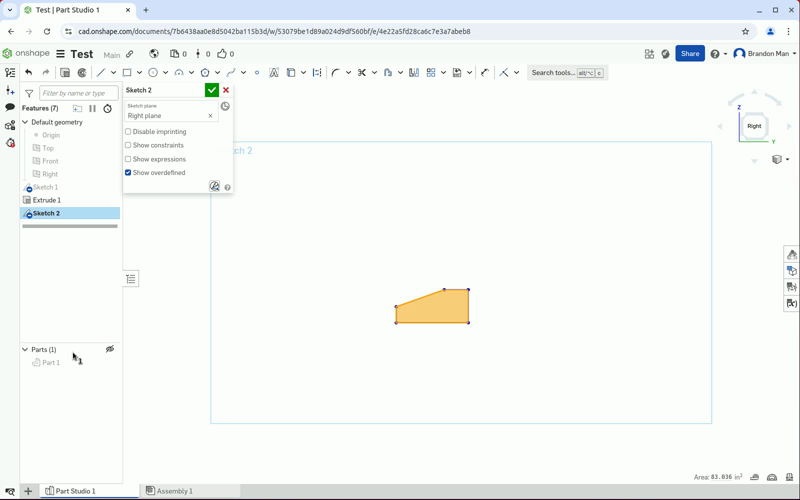
key(shift+y)
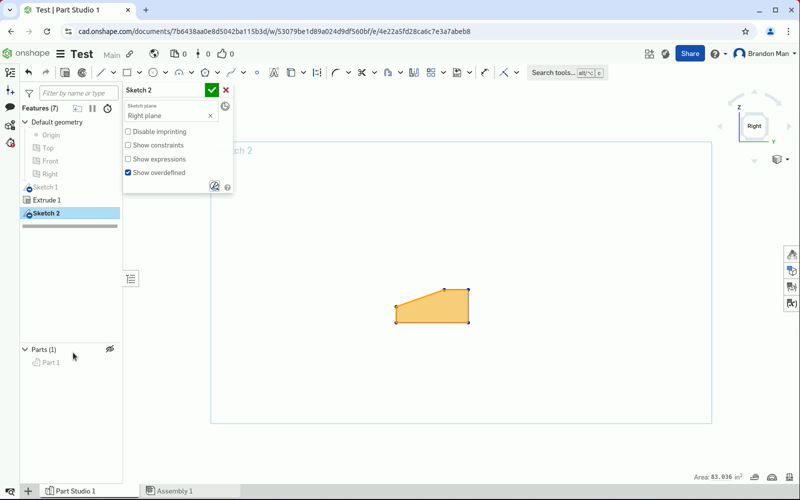
key(shift+e)
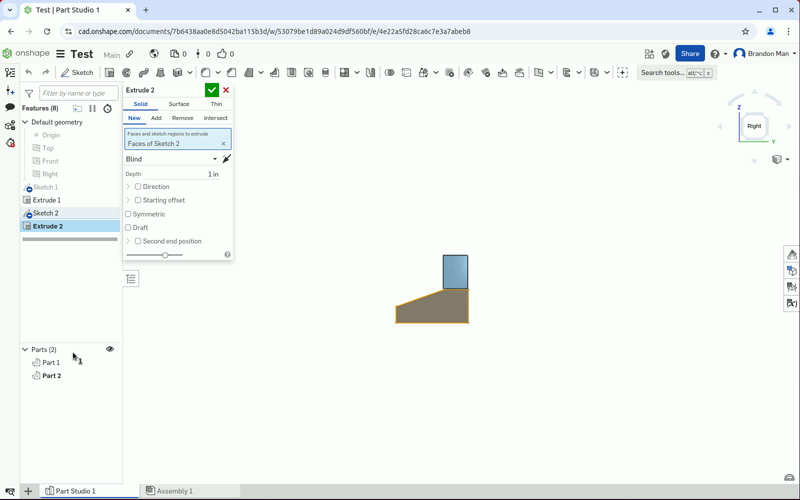
mouse_move(143, 106)
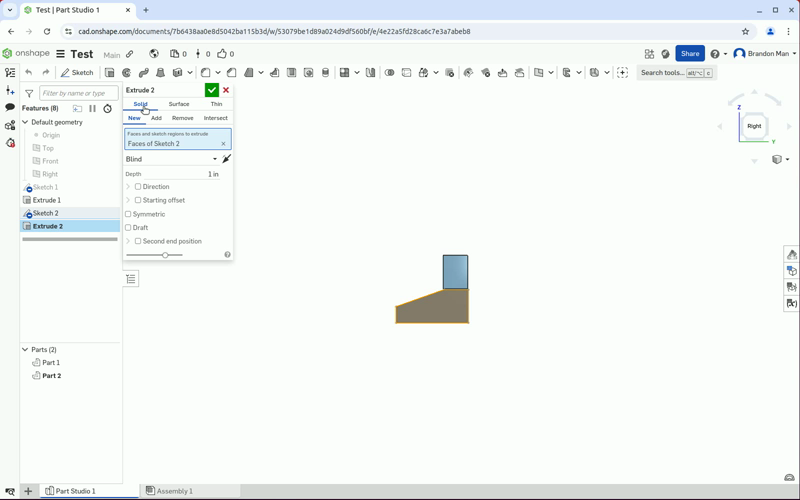
click(143, 106)
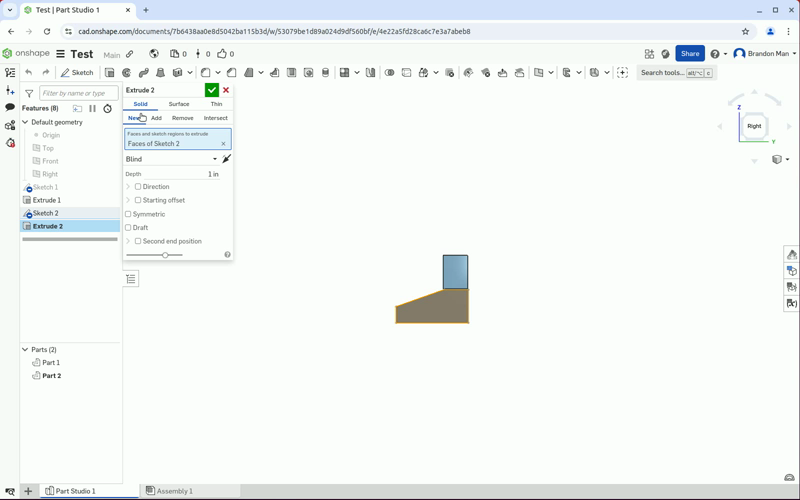
mouse_move(137, 120)
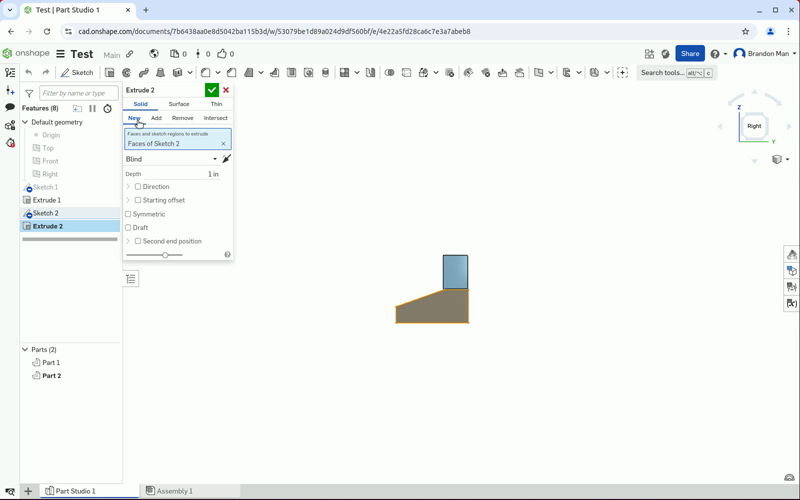
click(137, 120)
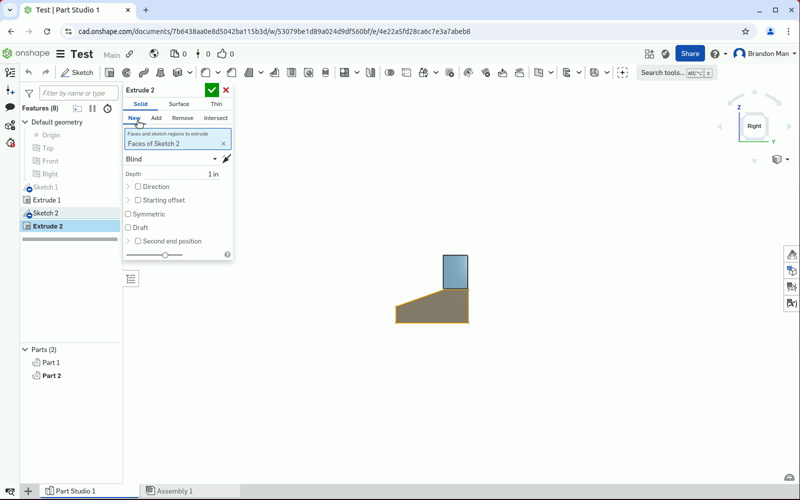
key(tab, 4)
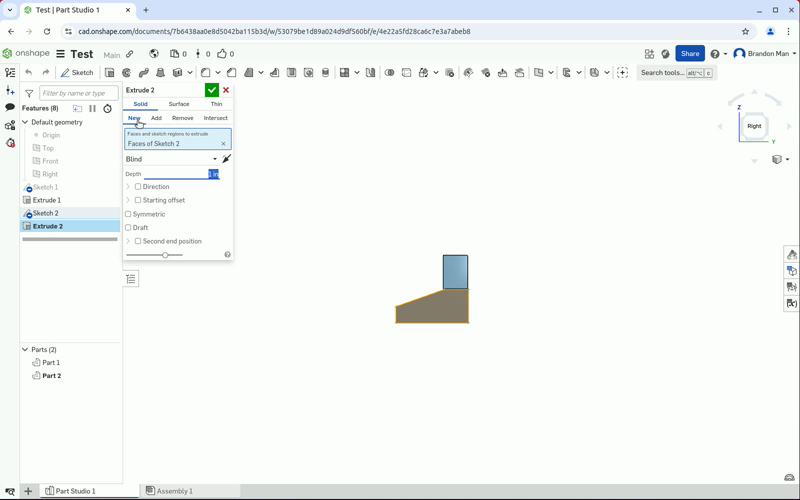
text(-23.108)
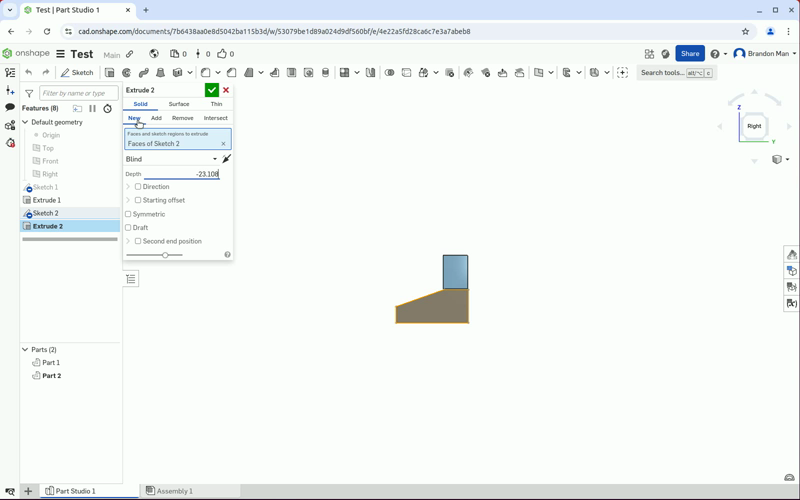
key(enter)
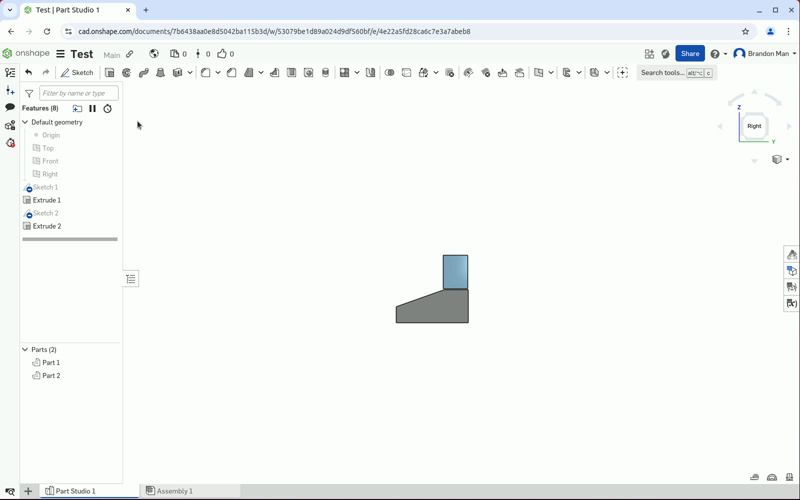
key(shift+h)
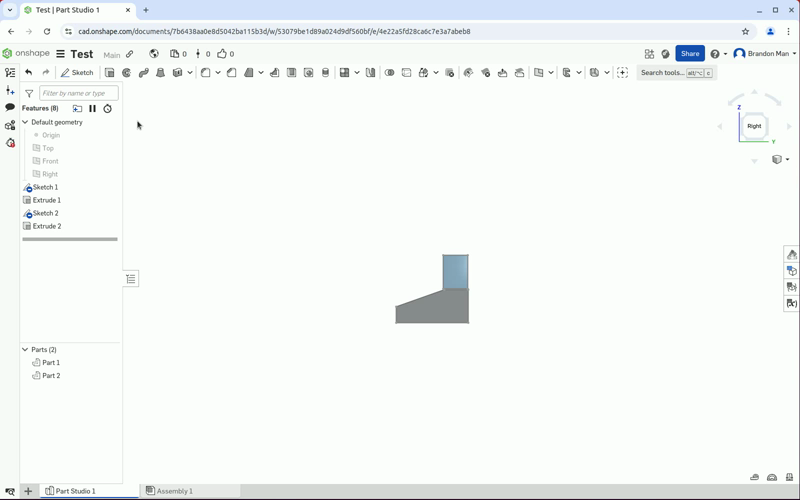
key(shift+h)
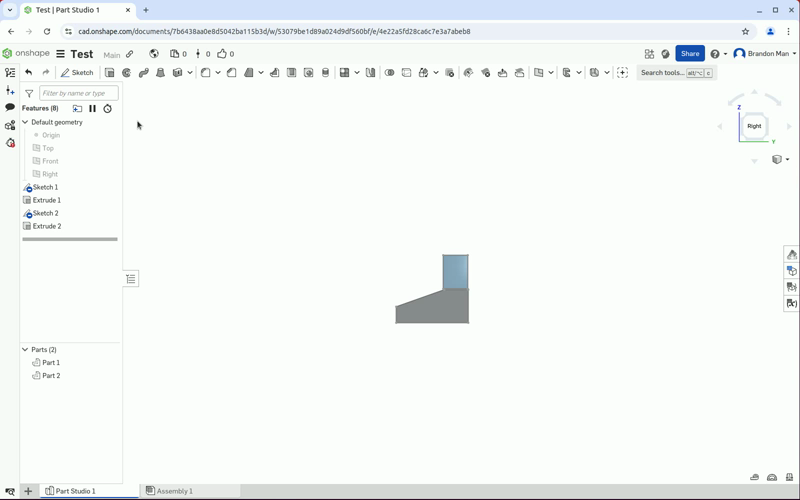
key(shift+7)
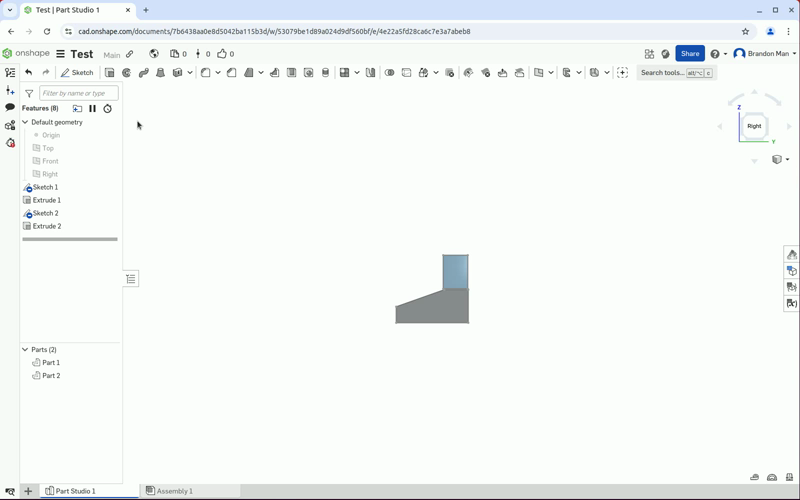
key(right, 2)
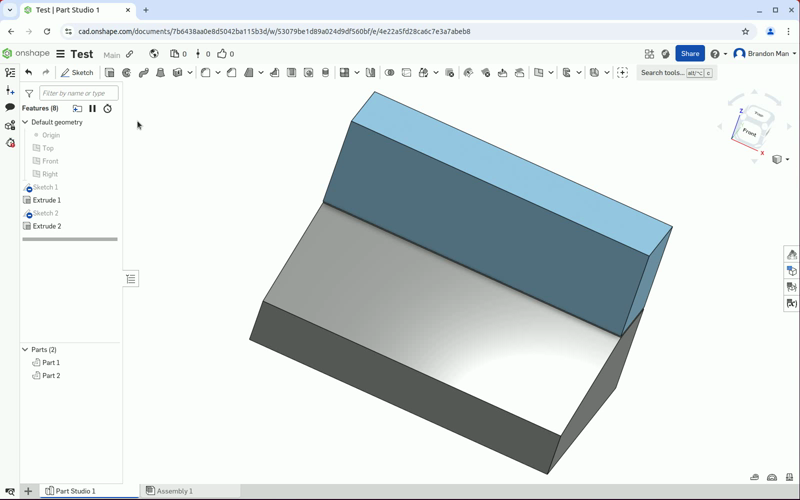
key(down, 2)
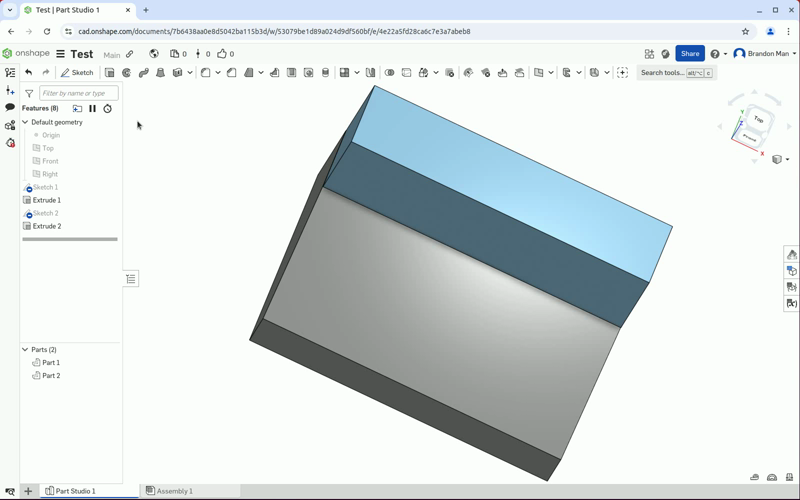
key(up, 2)
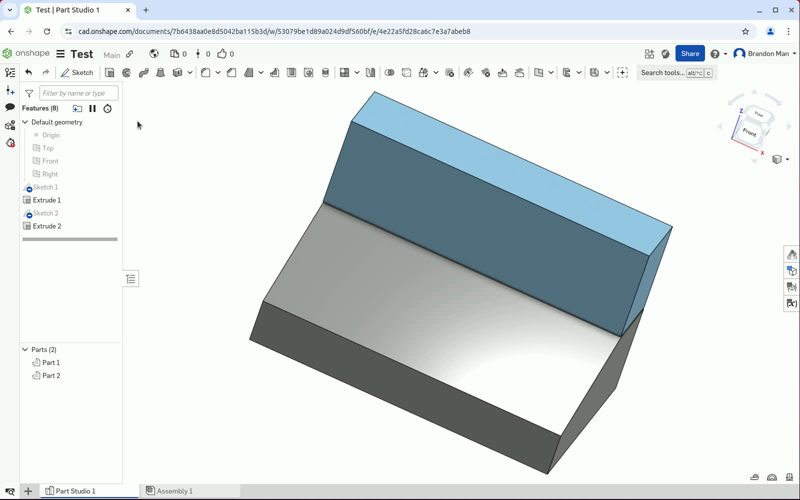
key(left, 2)
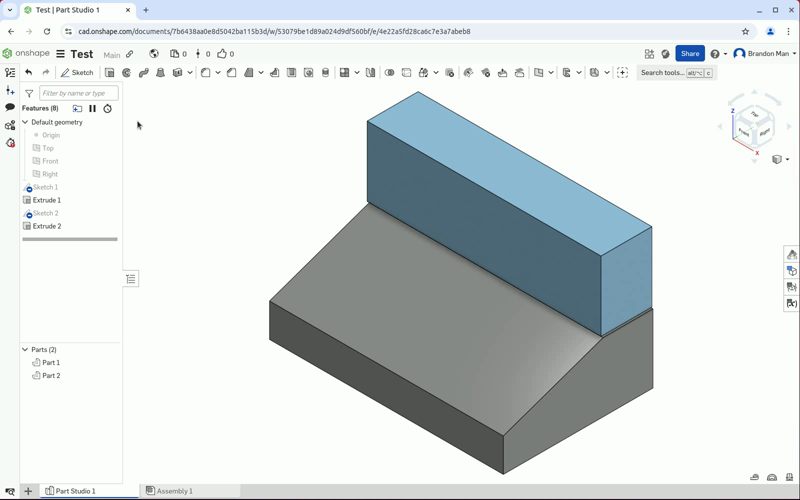
mouse_move(73, 189)
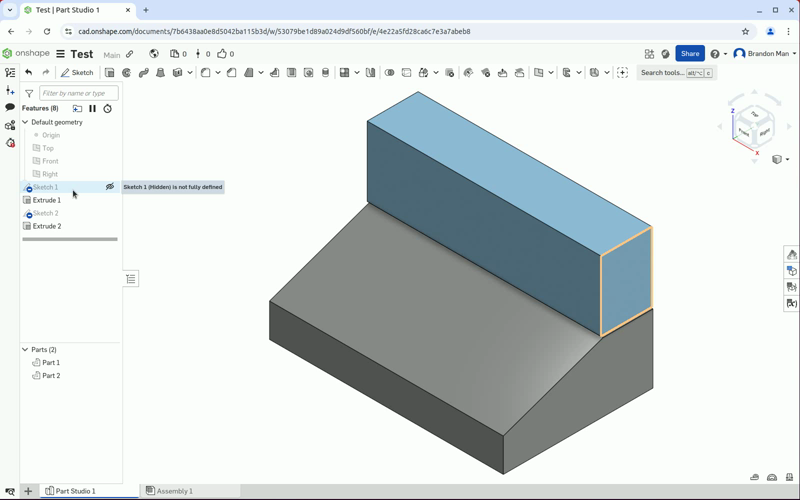
click(73, 189)